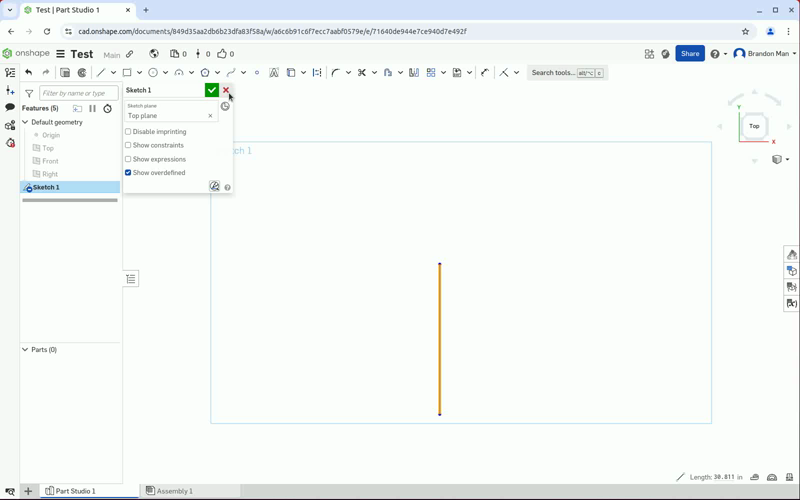
key(shift+h)
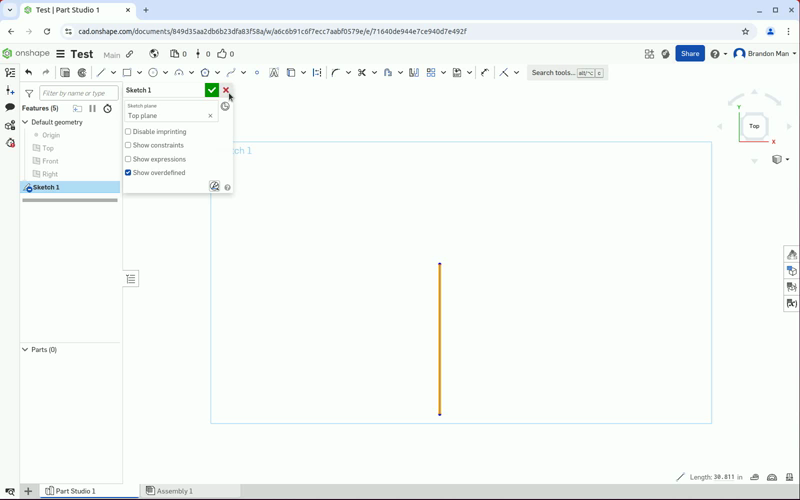
key(shift+s)
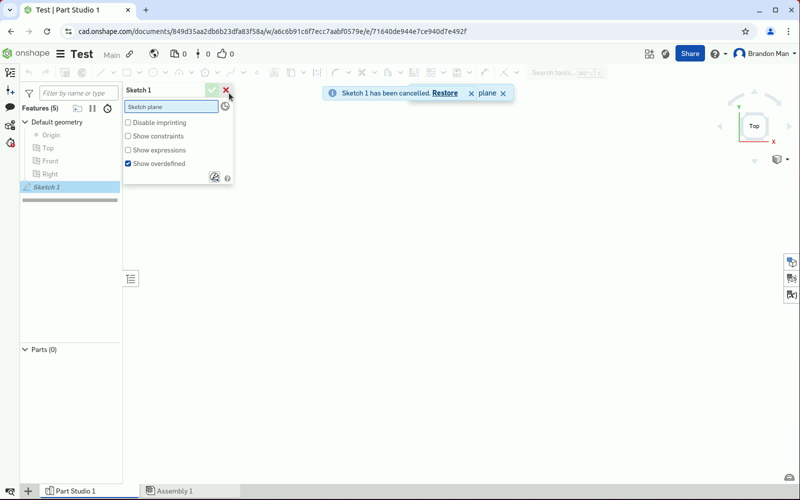
mouse_move(73, 150)
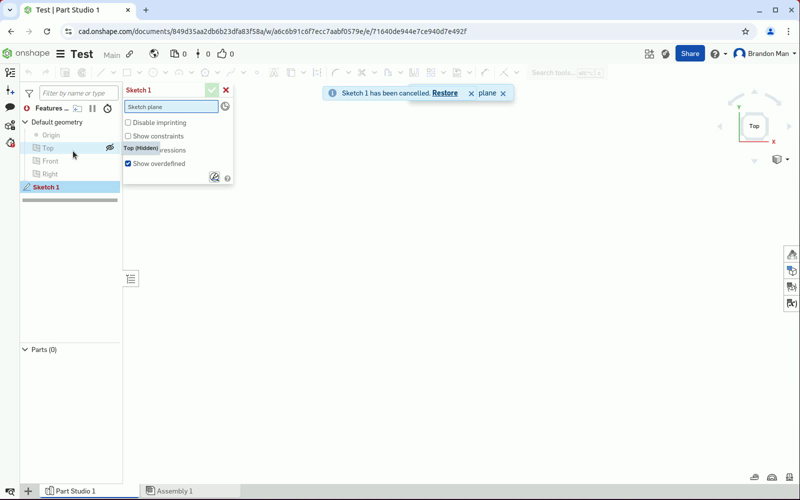
click(73, 150)
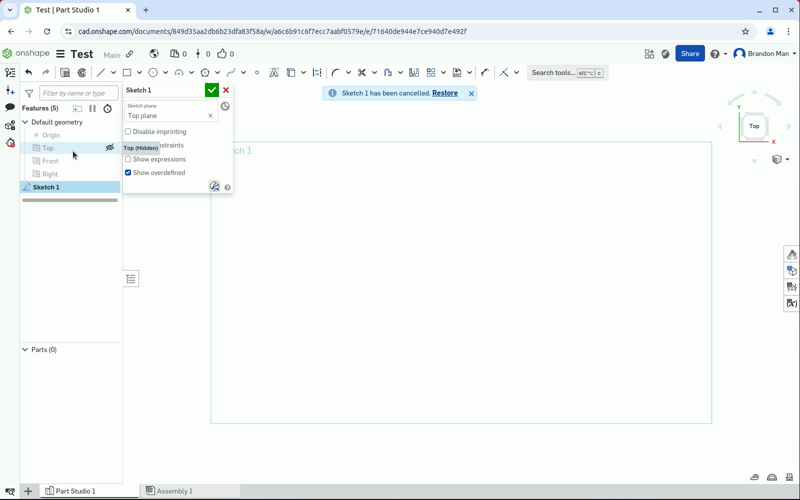
mouse_move(73, 352)
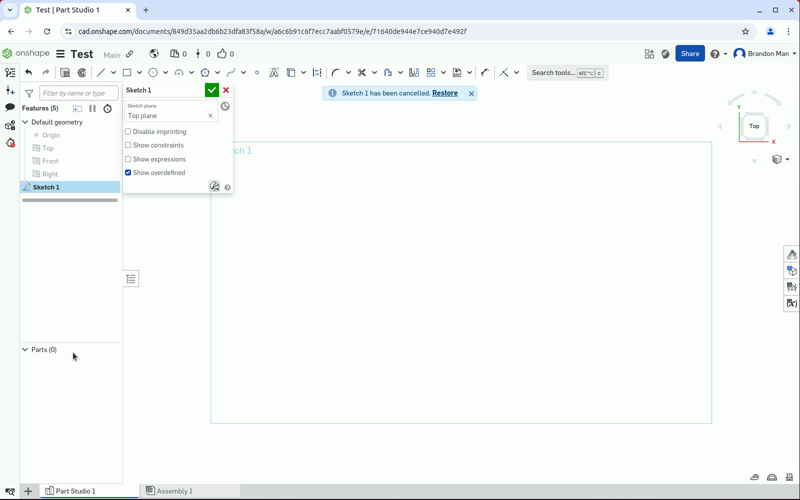
key(y)
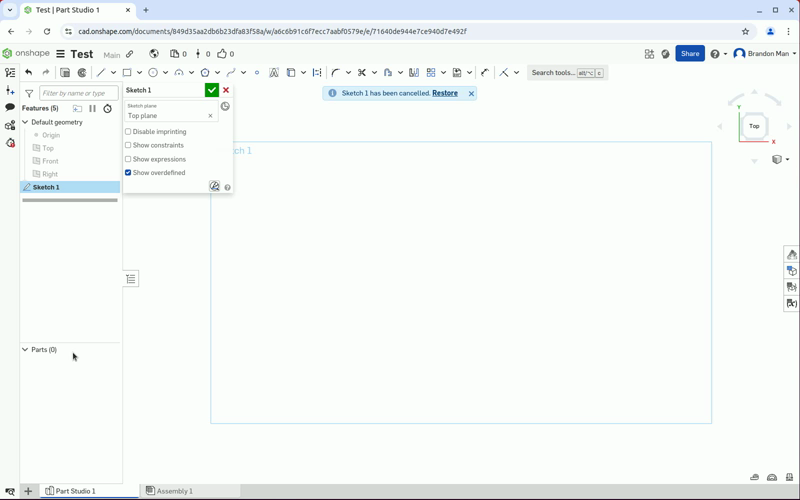
key(l)
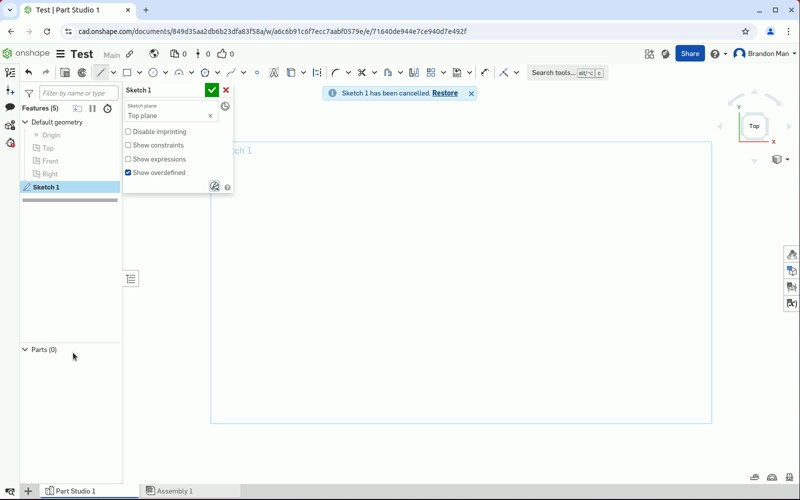
key_down(shift)
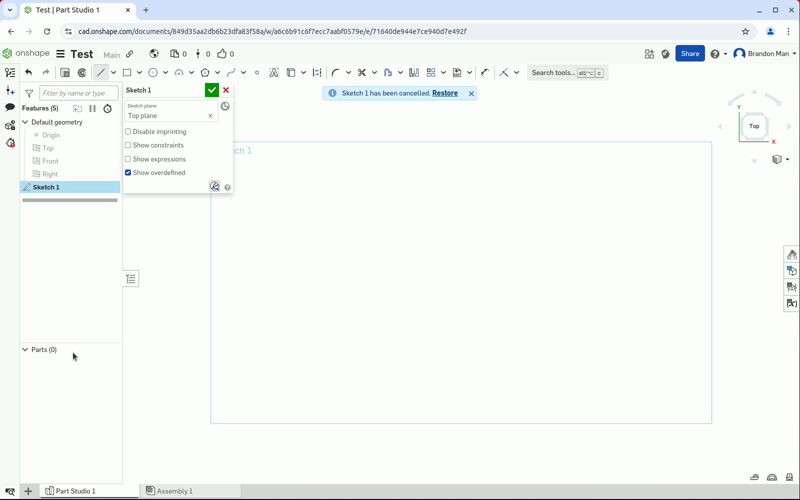
mouse_move(414, 305)
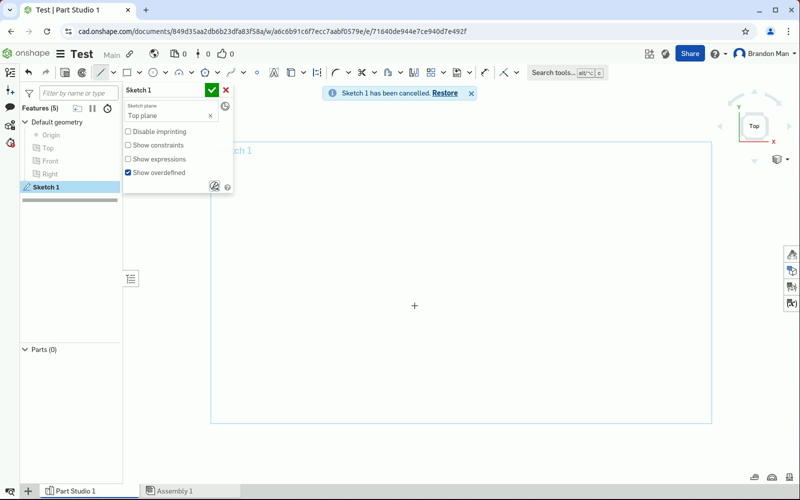
click(414, 305)
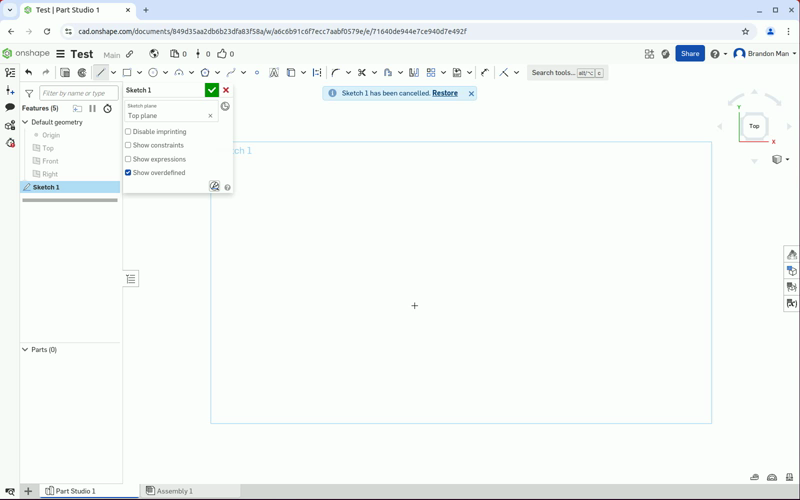
key_up(shift)
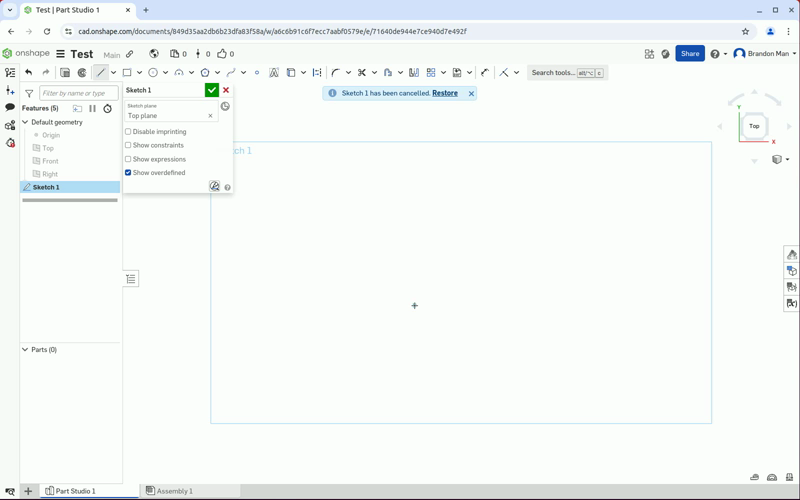
key_down(shift)
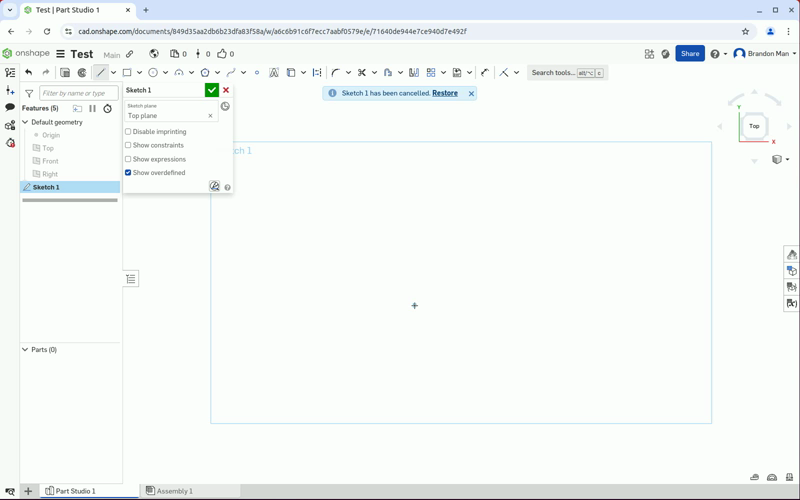
mouse_move(505, 305)
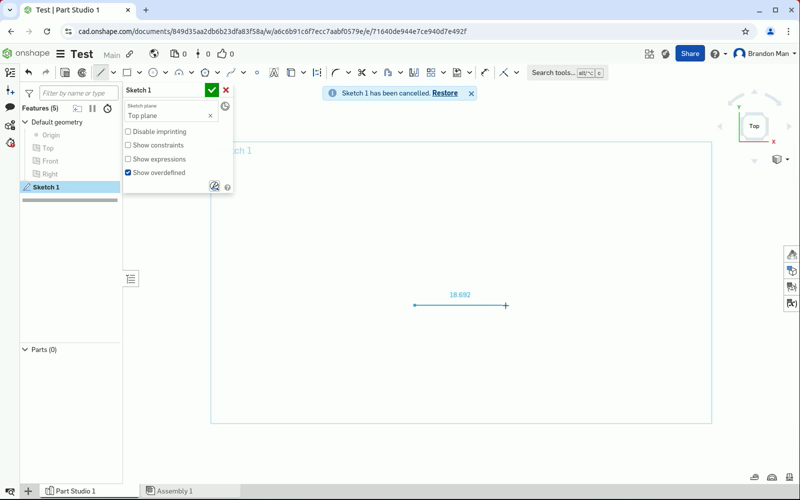
click(505, 305)
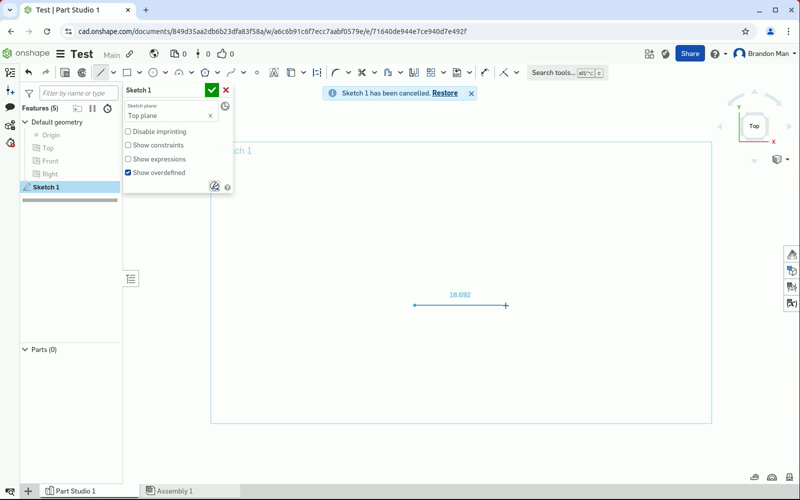
key_up(shift)
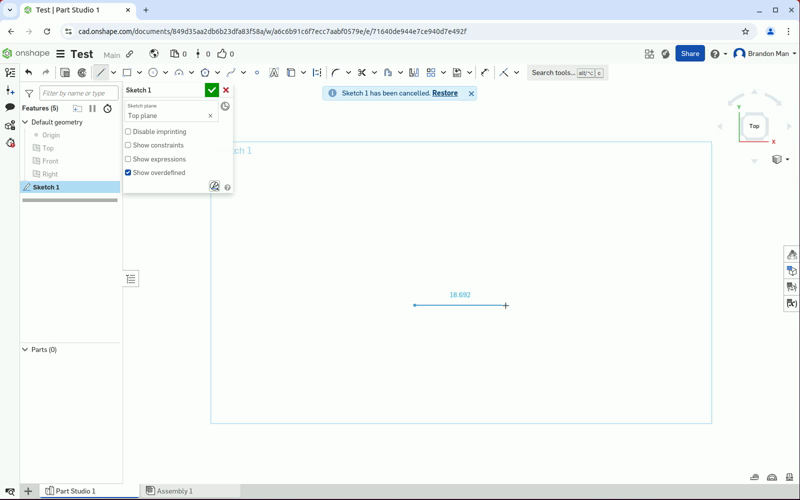
key_down(shift)
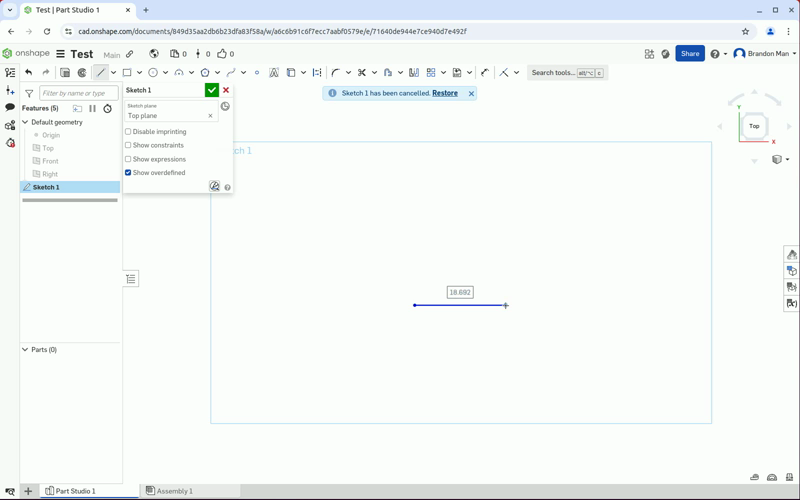
mouse_move(535, 305)
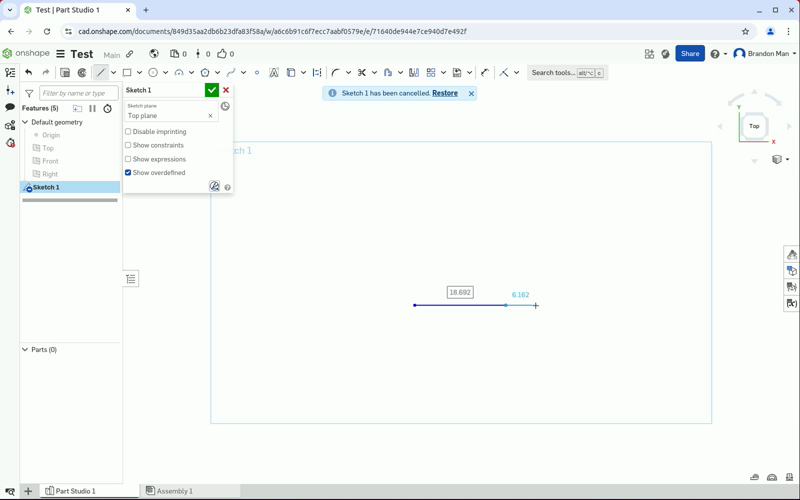
mouse_move(505, 259)
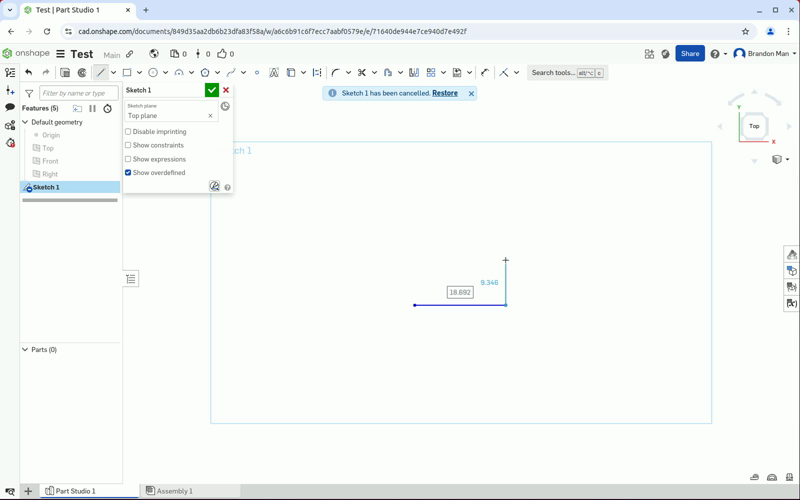
click(505, 259)
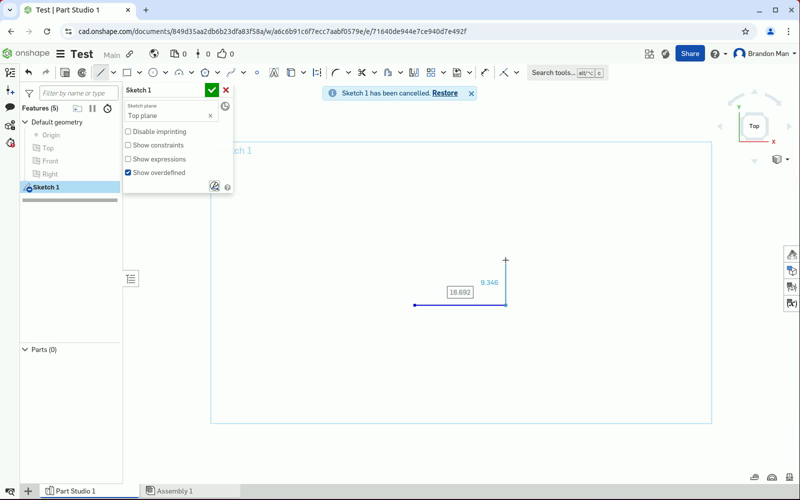
key_up(shift)
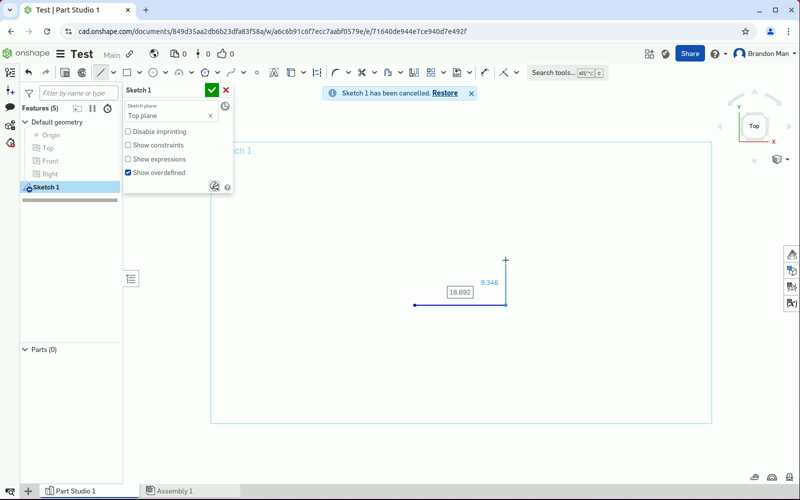
key_down(shift)
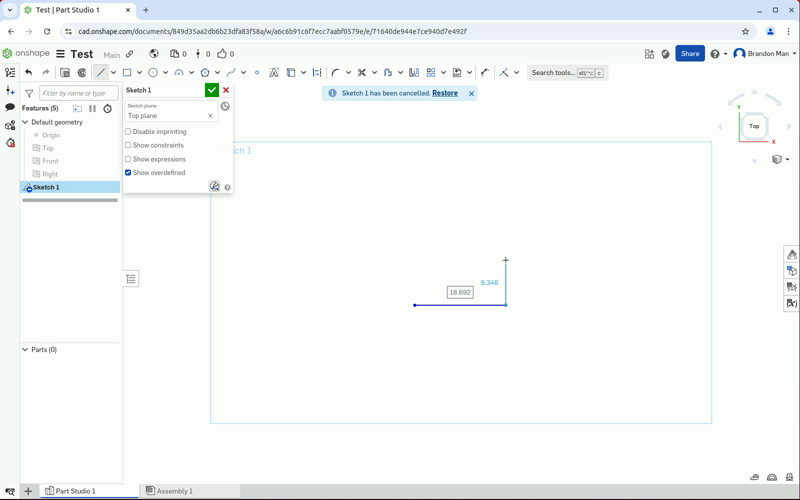
mouse_move(414, 259)
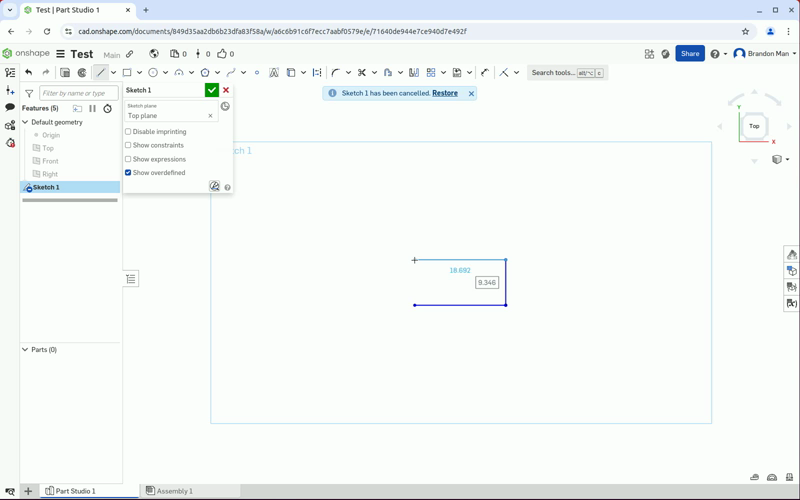
click(414, 259)
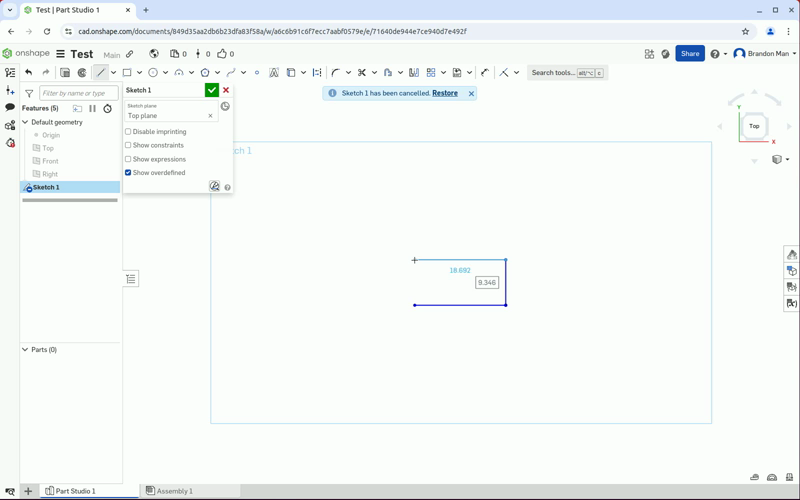
key_up(shift)
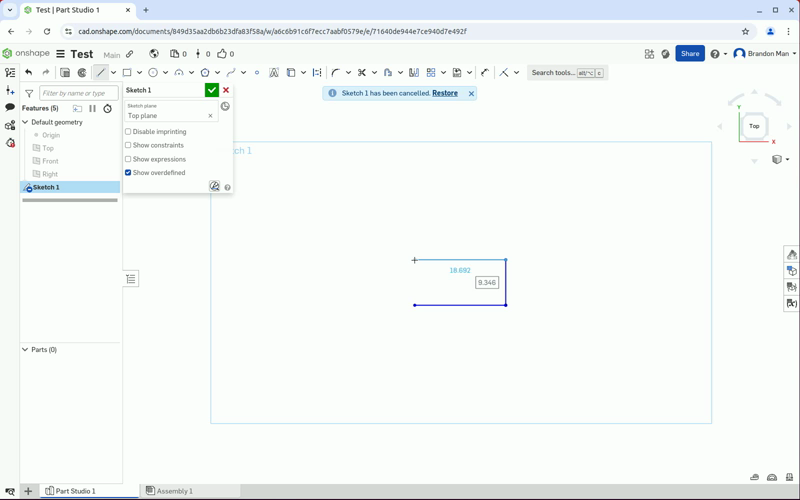
mouse_move(444, 259)
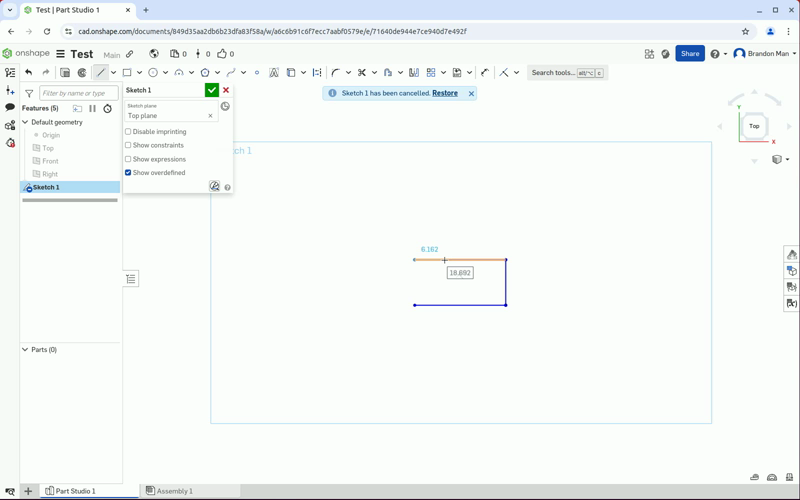
key_down(shift)
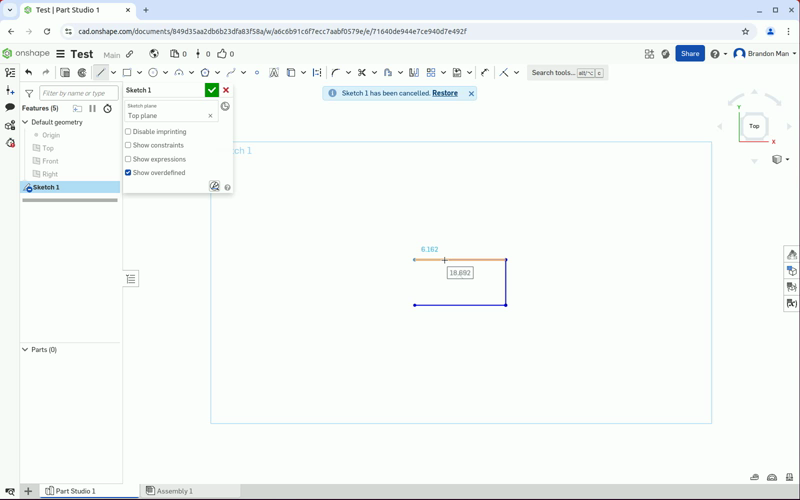
mouse_move(414, 305)
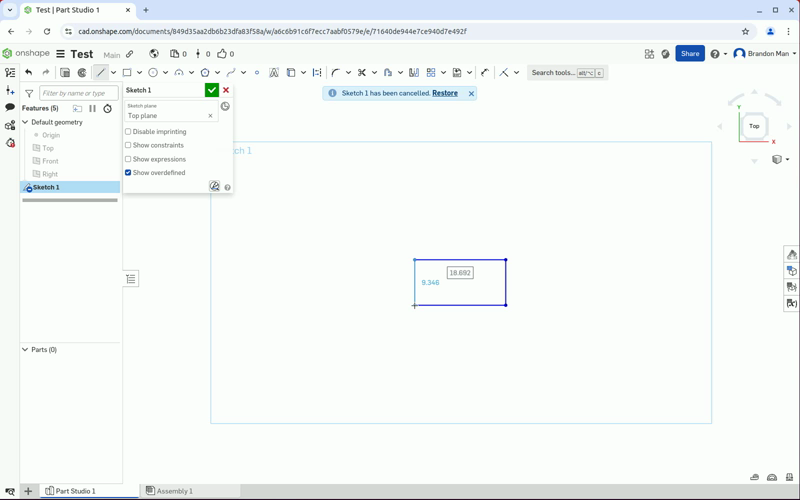
key_up(shift)
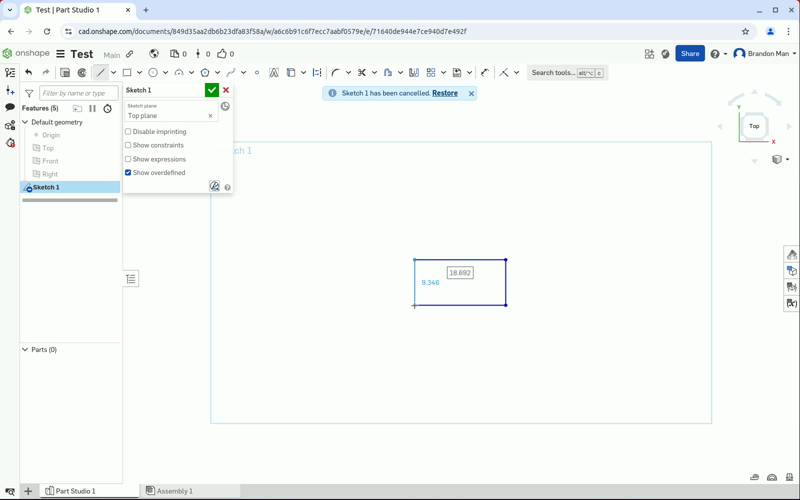
click(414, 305)
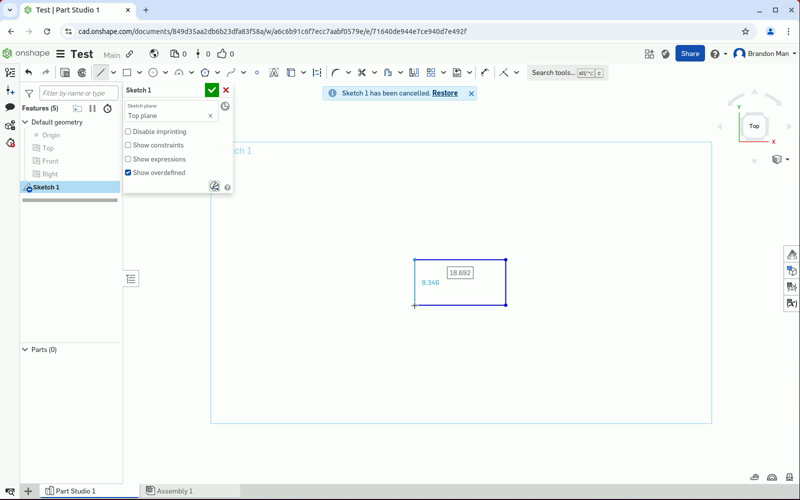
key(esc)
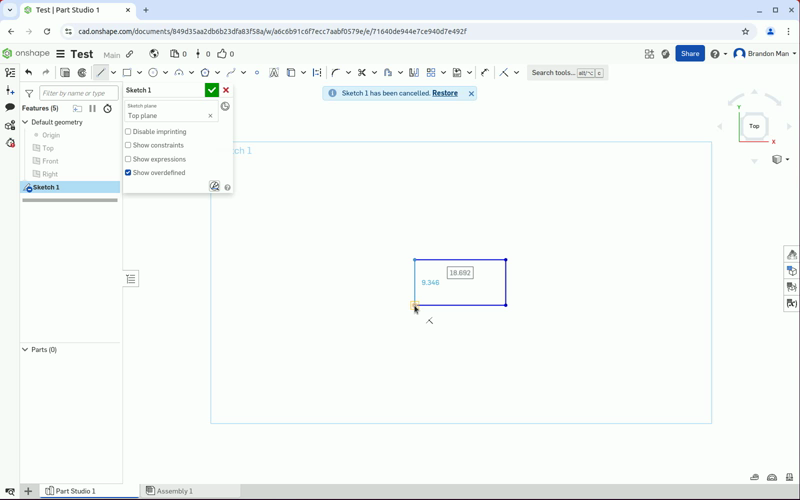
mouse_move(453, 300)
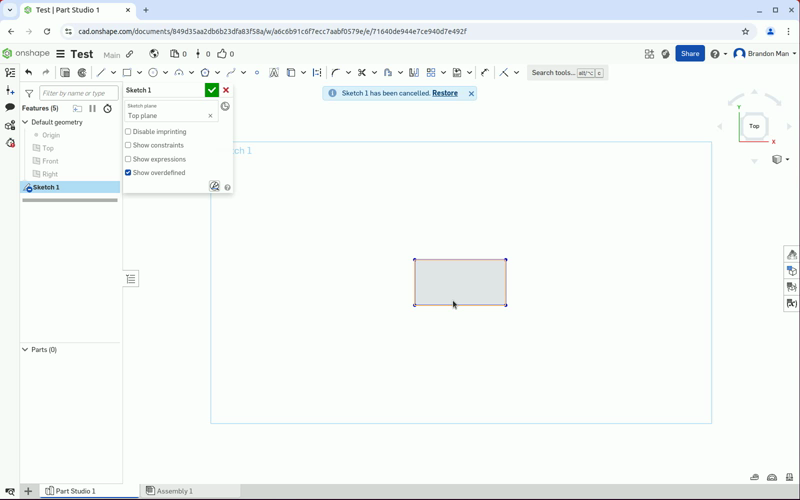
click(453, 300)
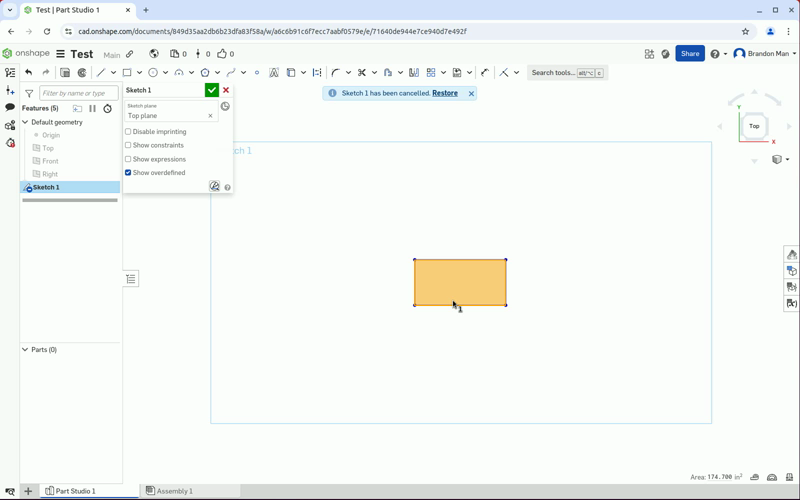
mouse_move(73, 352)
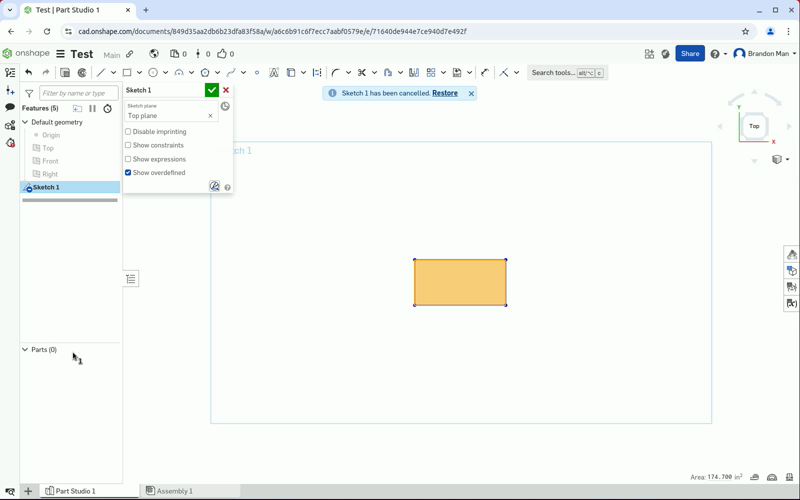
key(shift+y)
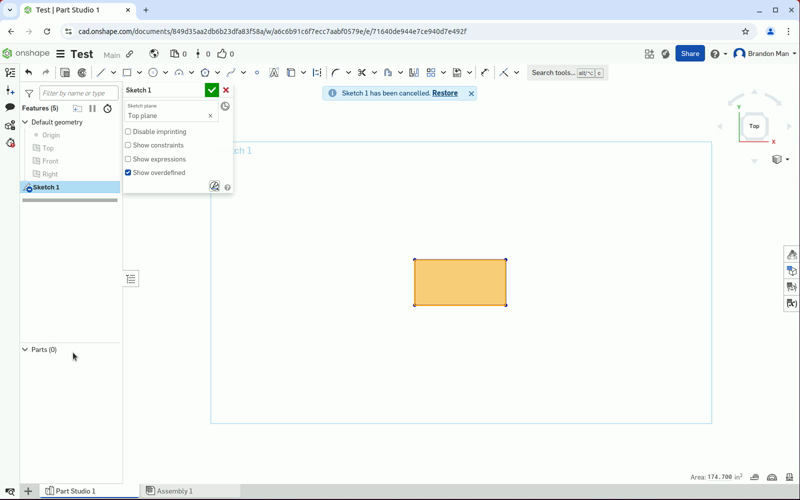
key(shift+e)
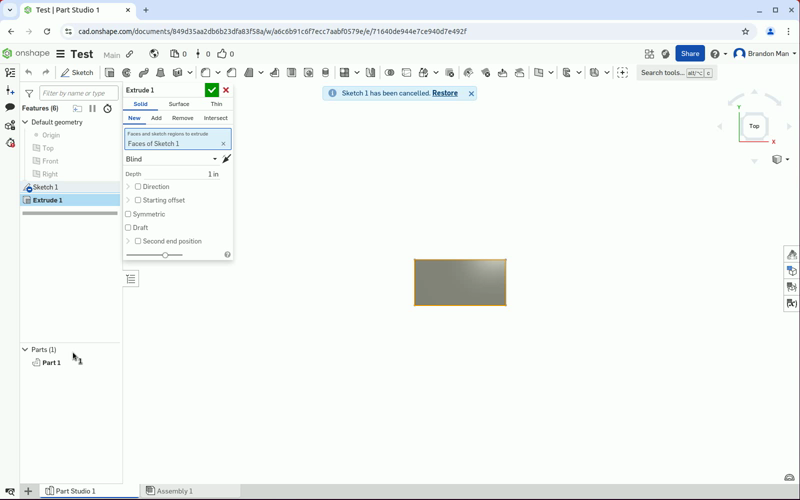
mouse_move(143, 106)
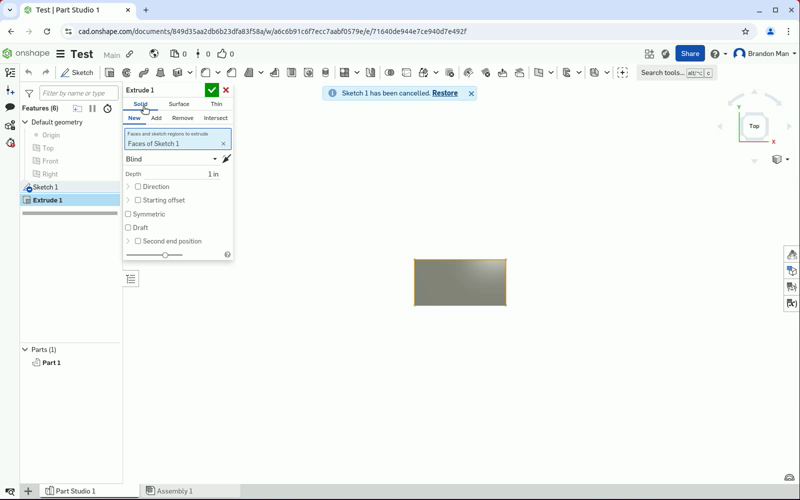
click(143, 106)
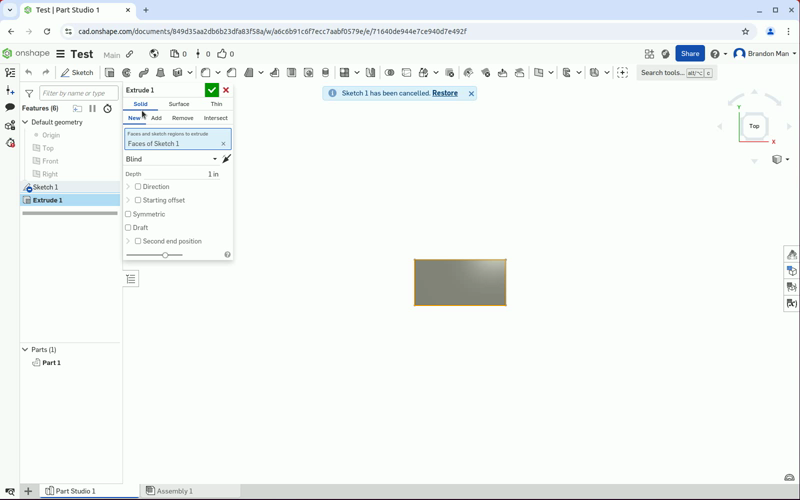
mouse_move(137, 120)
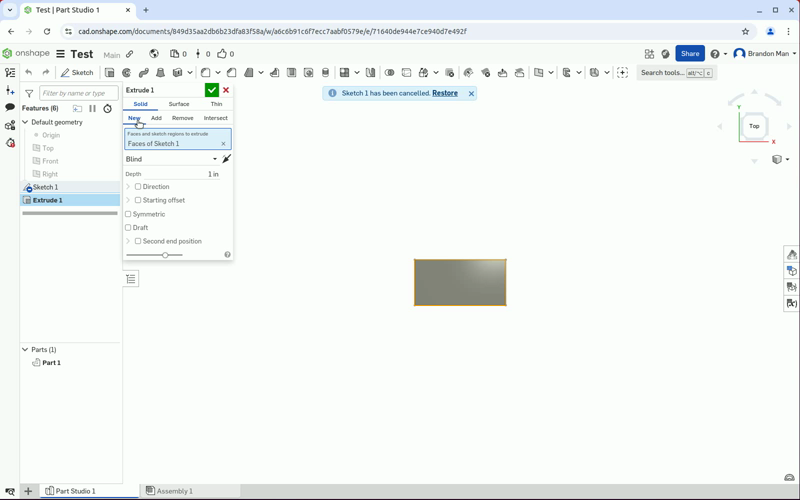
click(137, 120)
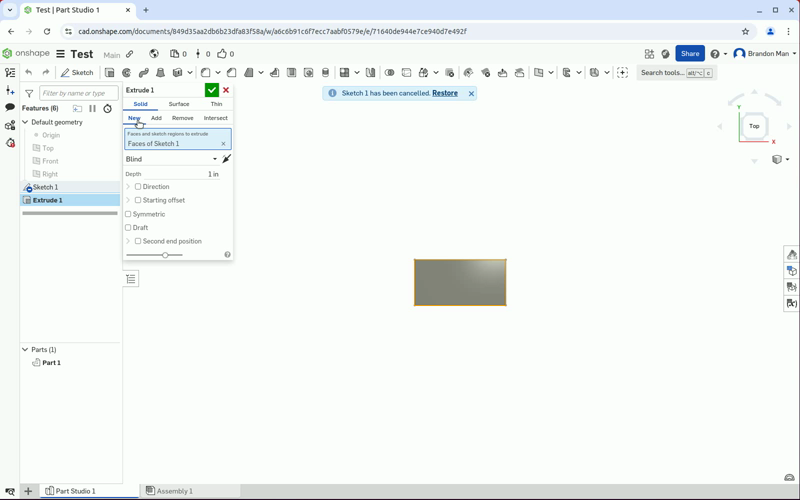
key(tab, 4)
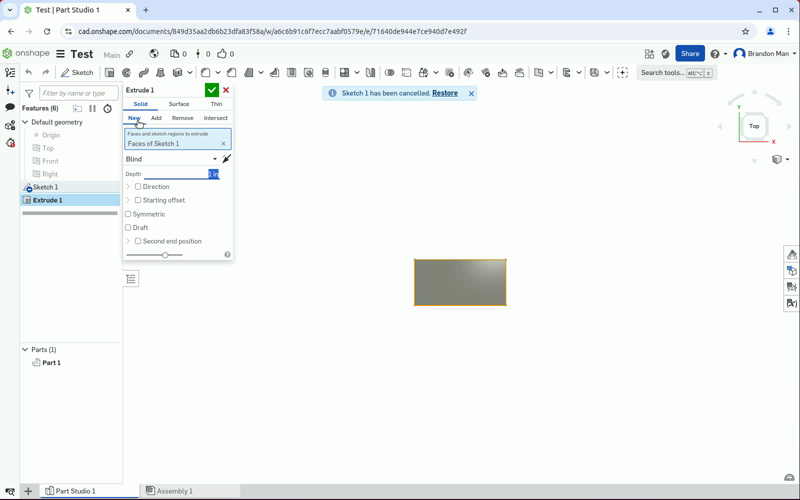
text(4.574)
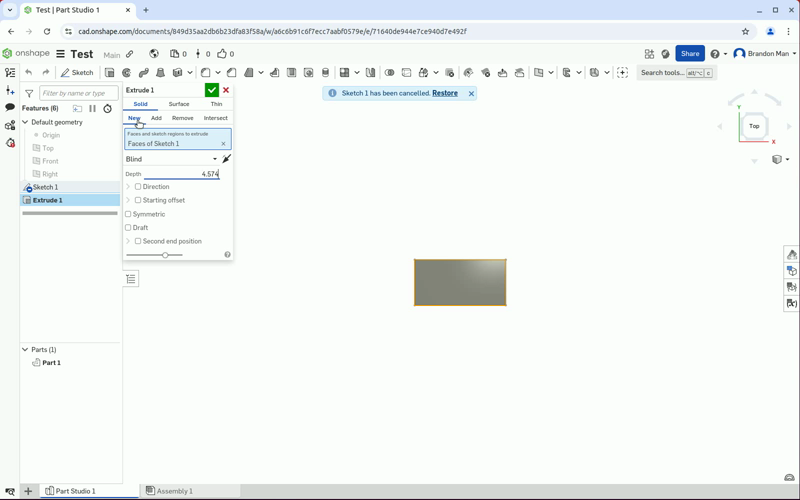
key(enter)
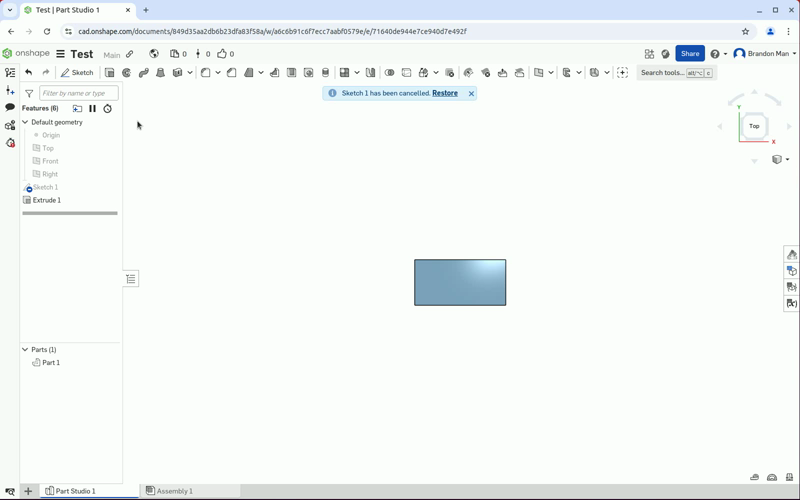
key(shift+h)
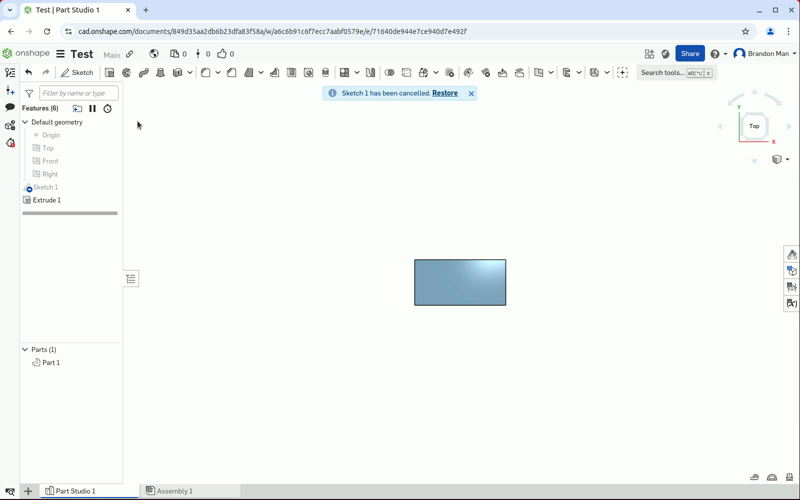
key(shift+h)
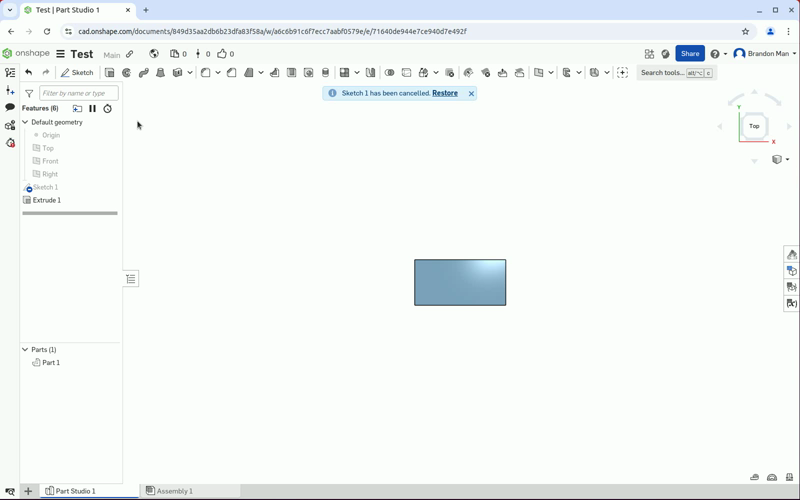
mouse_move(73, 189)
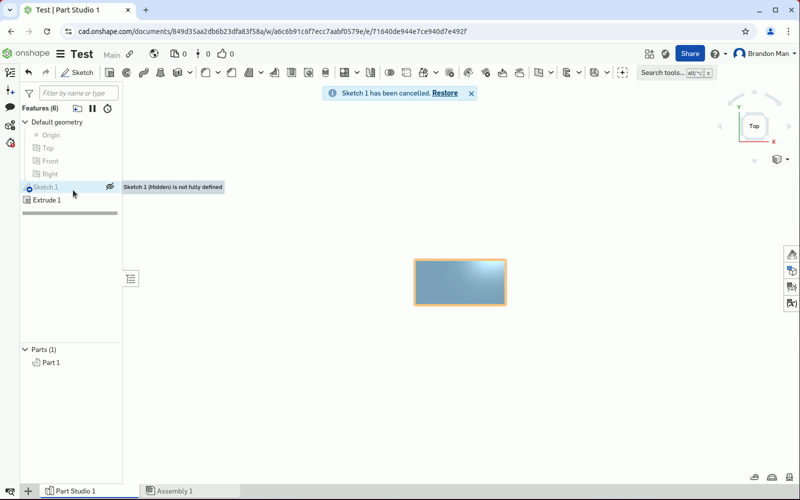
click(73, 189)
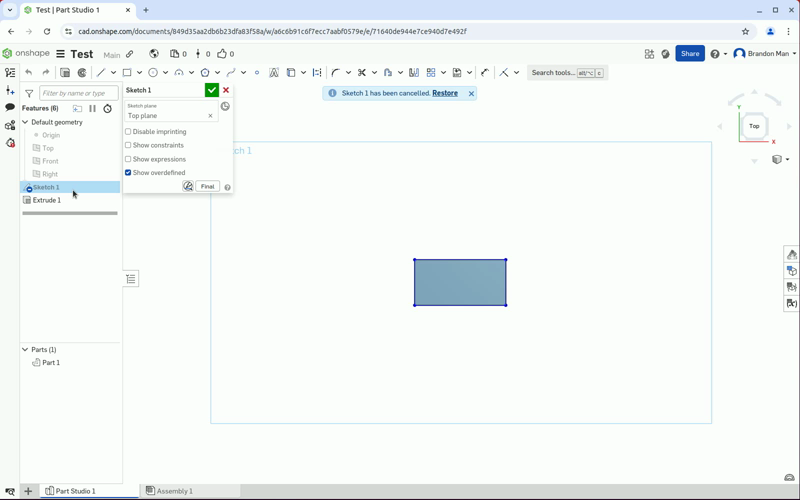
mouse_move(229, 92)
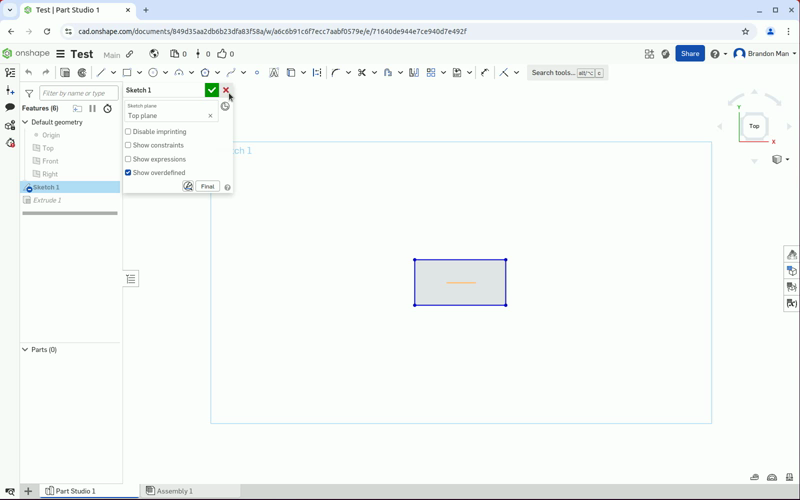
click(229, 92)
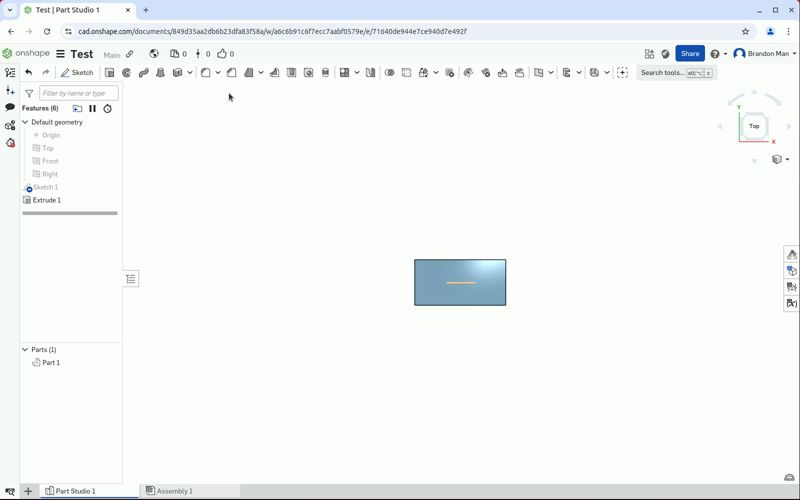
mouse_move(541, 75)
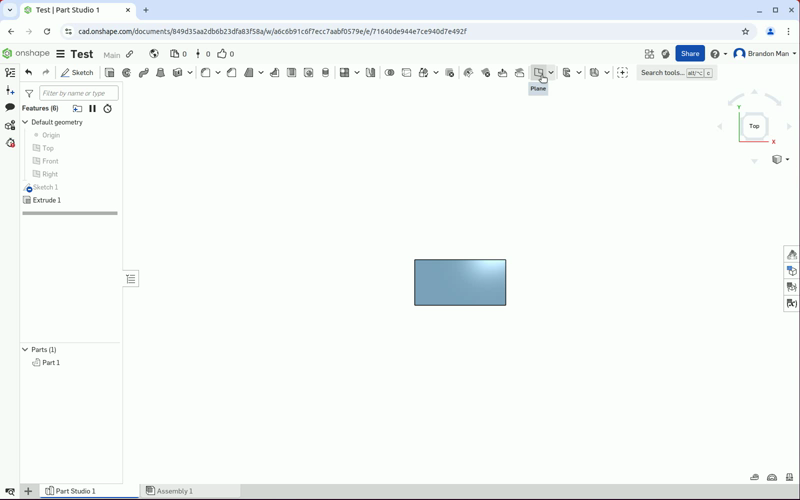
click(541, 75)
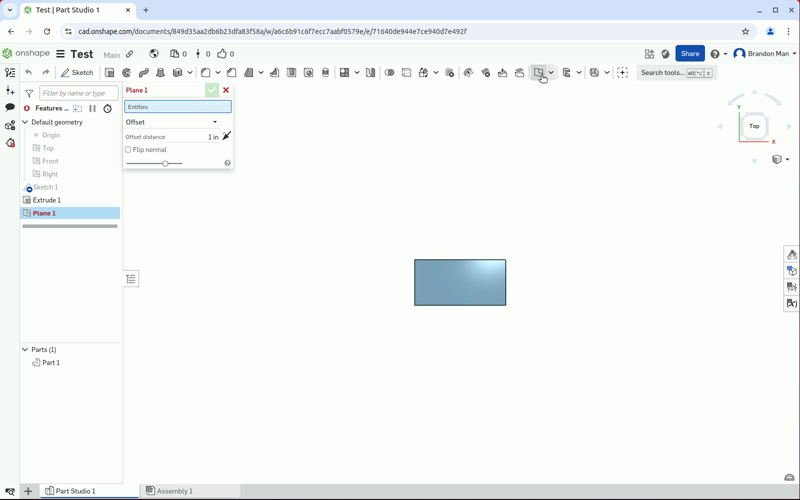
mouse_move(73, 150)
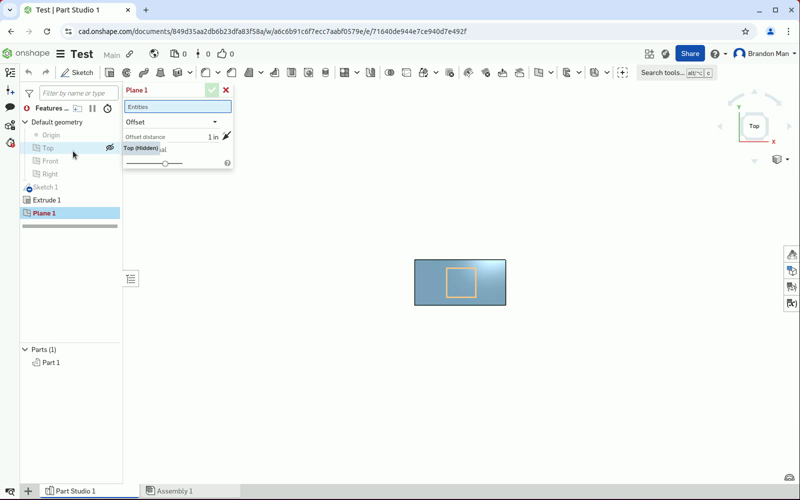
click(73, 150)
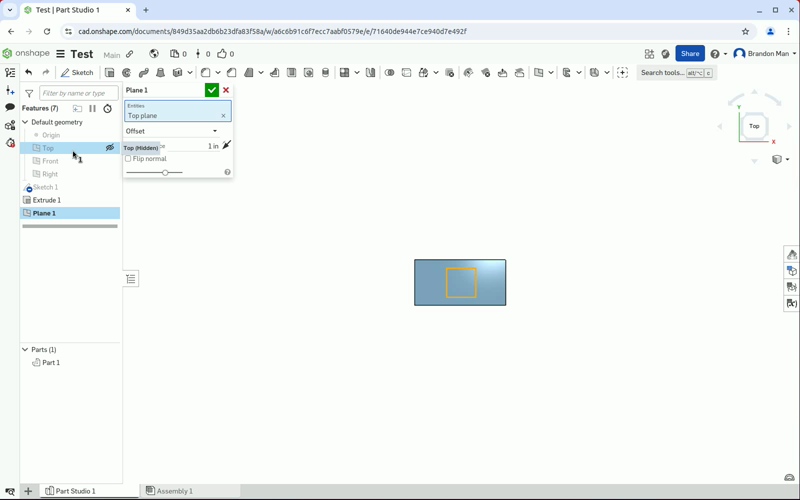
key(tab, 2)
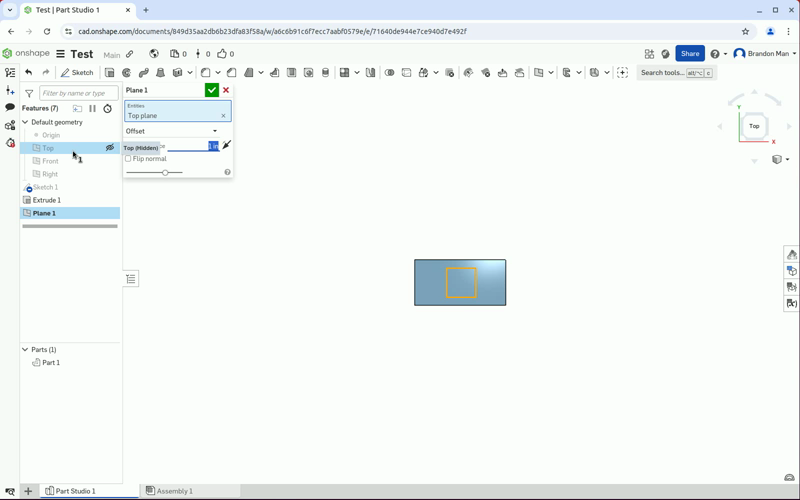
text(4.56)
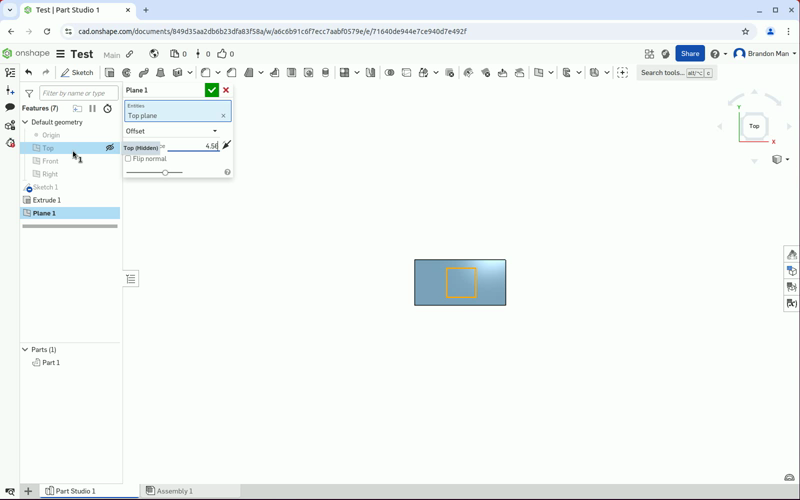
key(enter, 2)
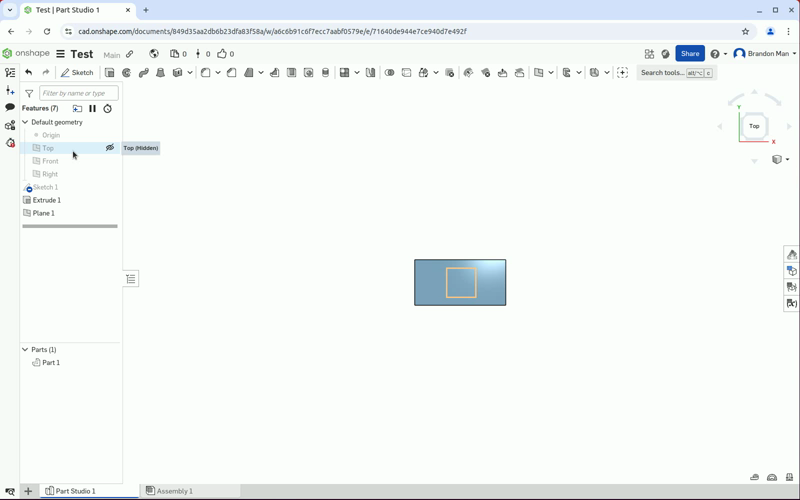
key(shift+s)
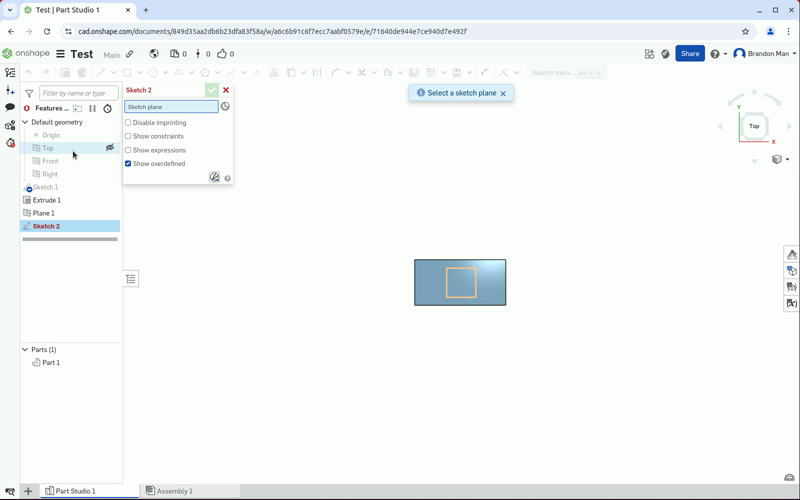
mouse_move(73, 215)
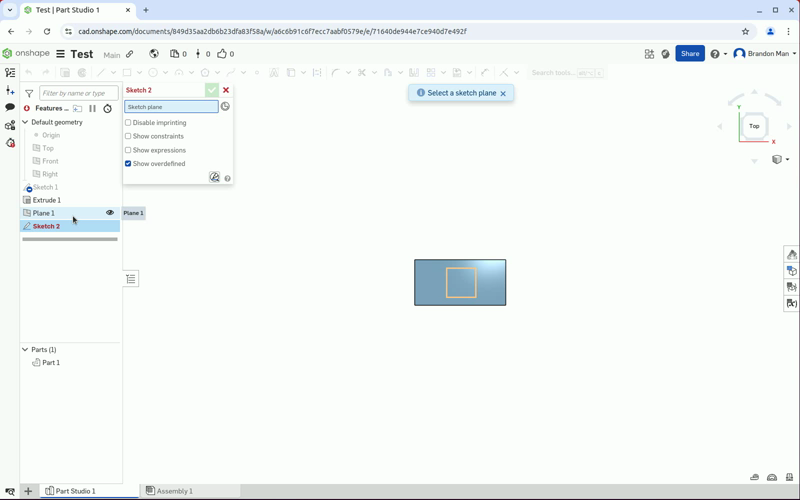
click(73, 215)
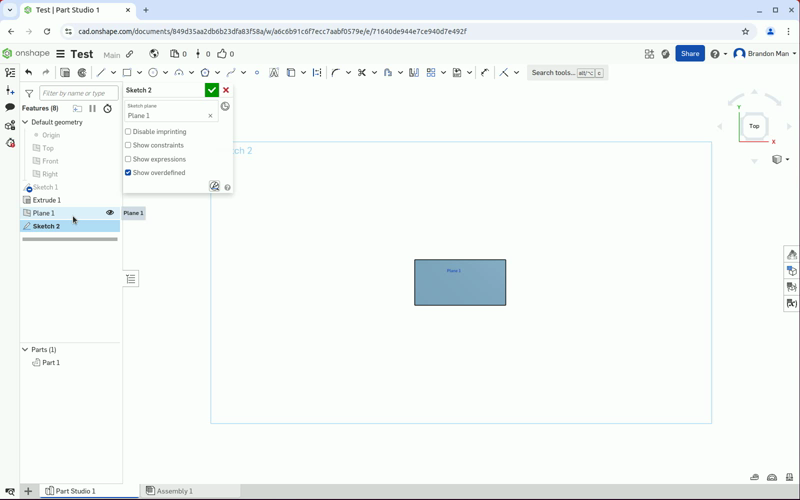
mouse_move(73, 352)
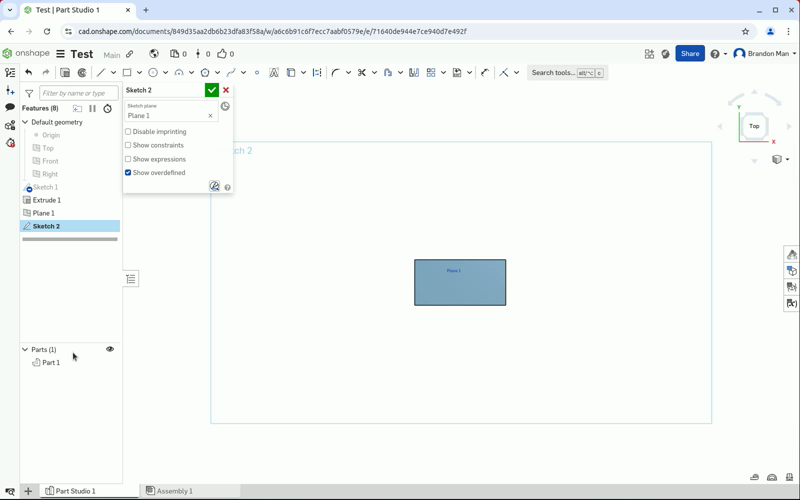
key(y)
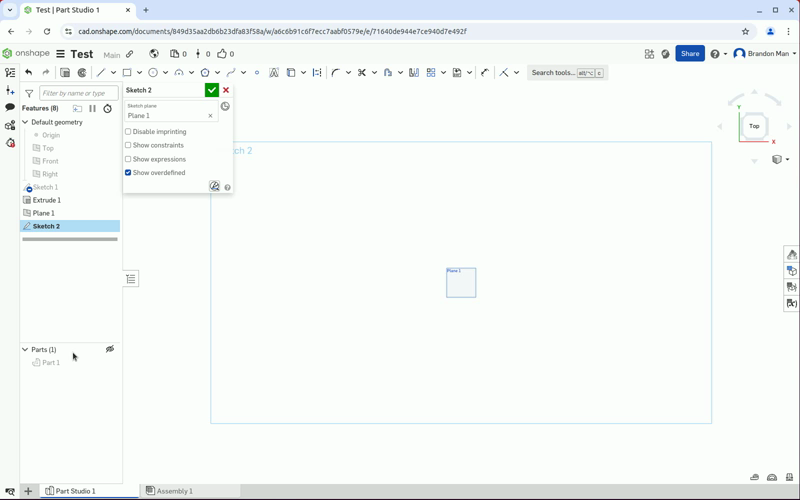
key(l)
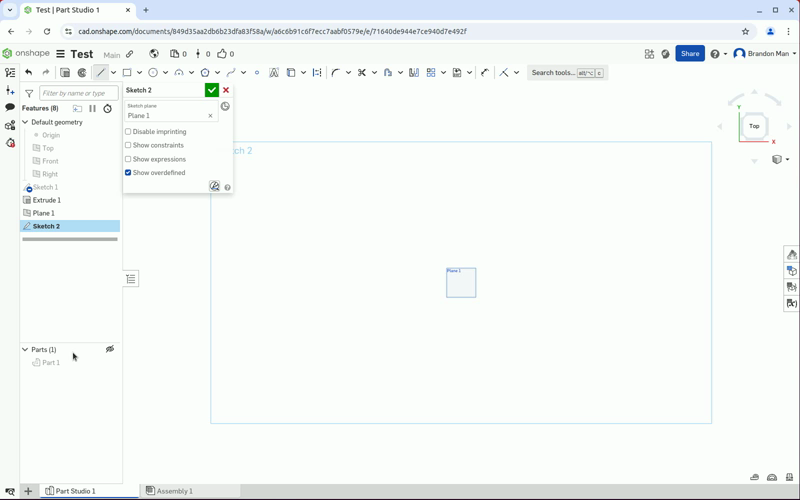
key_down(shift)
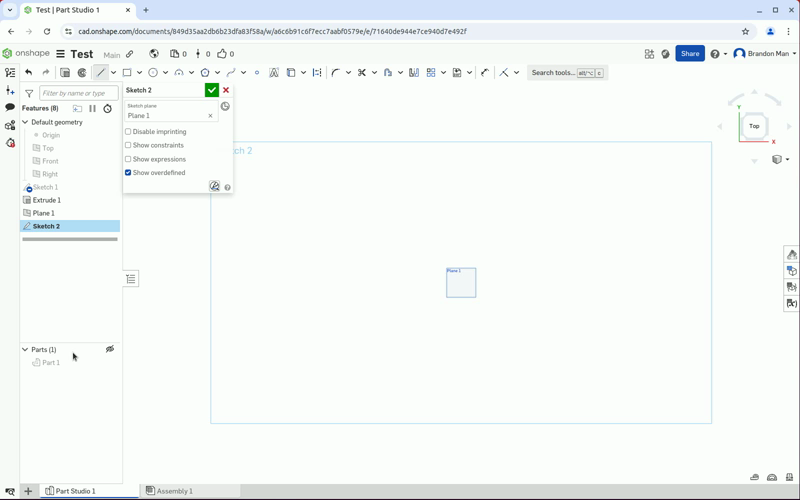
mouse_move(494, 305)
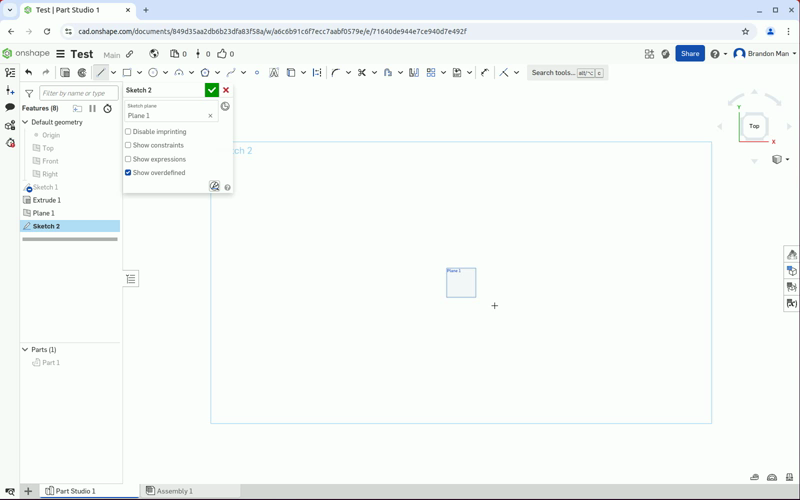
click(494, 305)
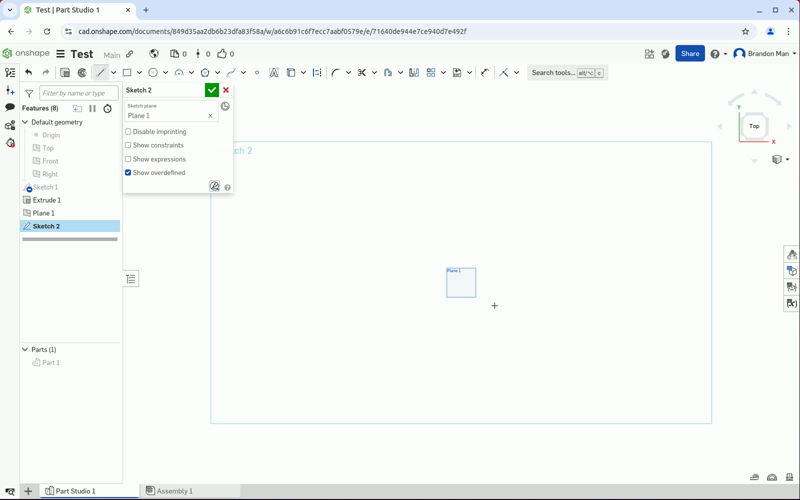
key_up(shift)
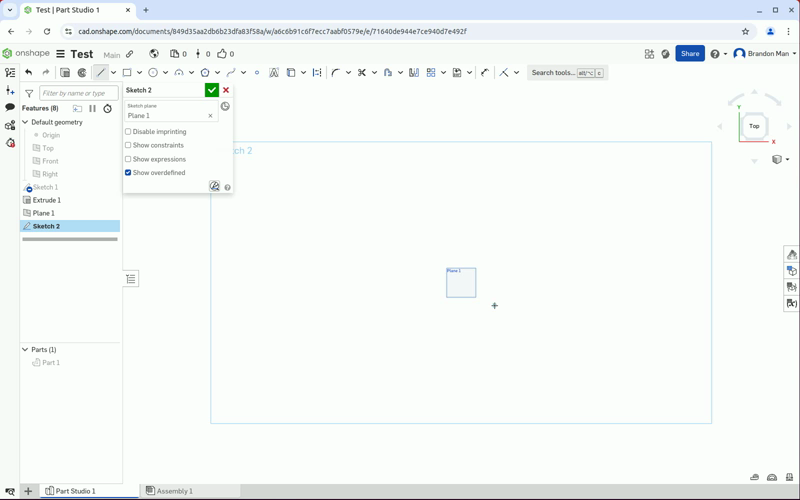
key_down(shift)
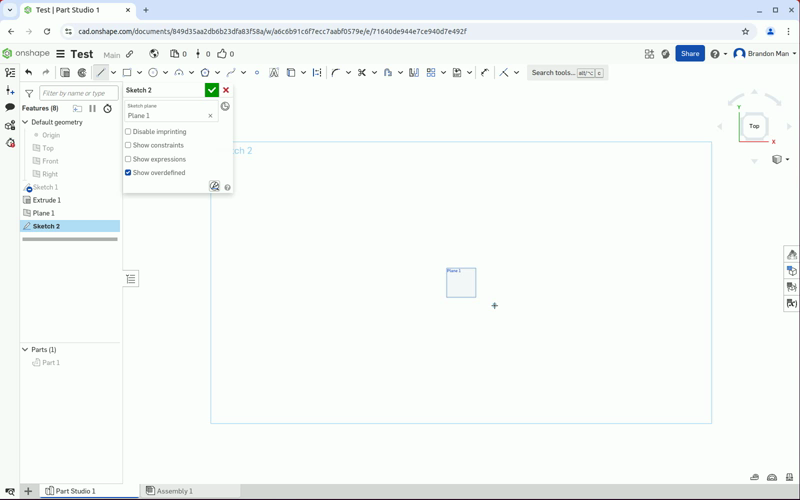
mouse_move(524, 305)
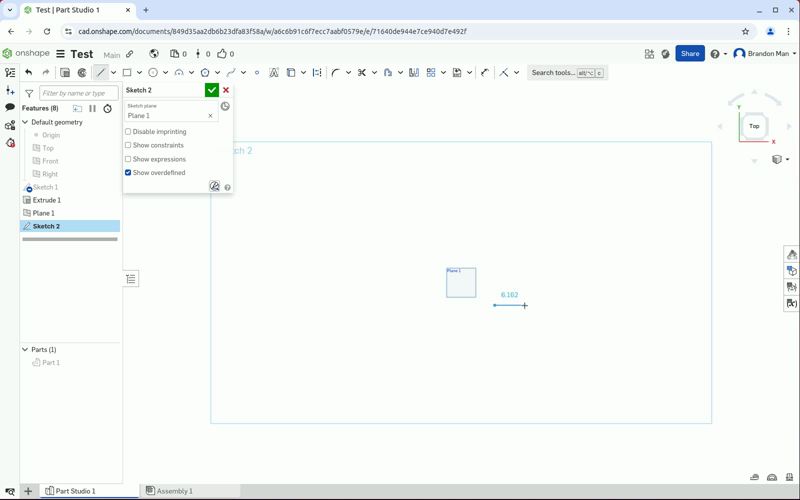
mouse_move(506, 305)
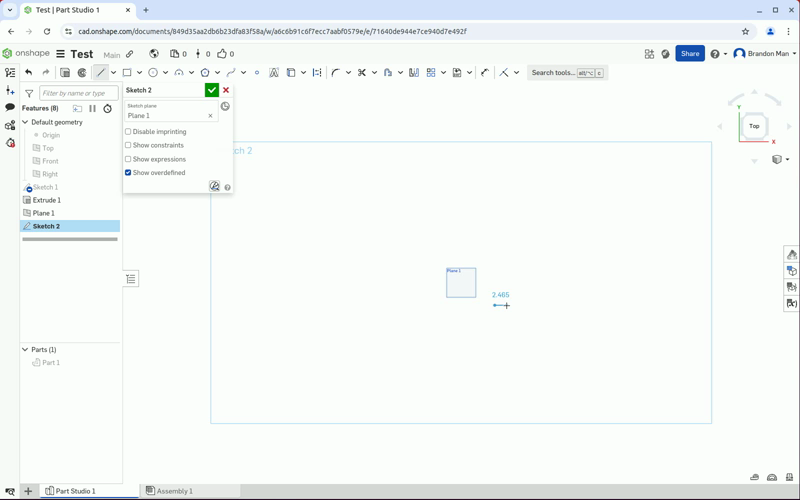
click(506, 305)
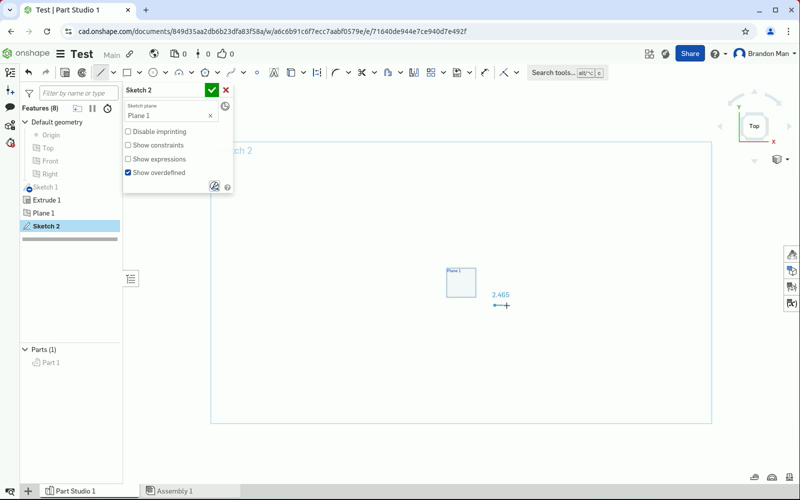
key_up(shift)
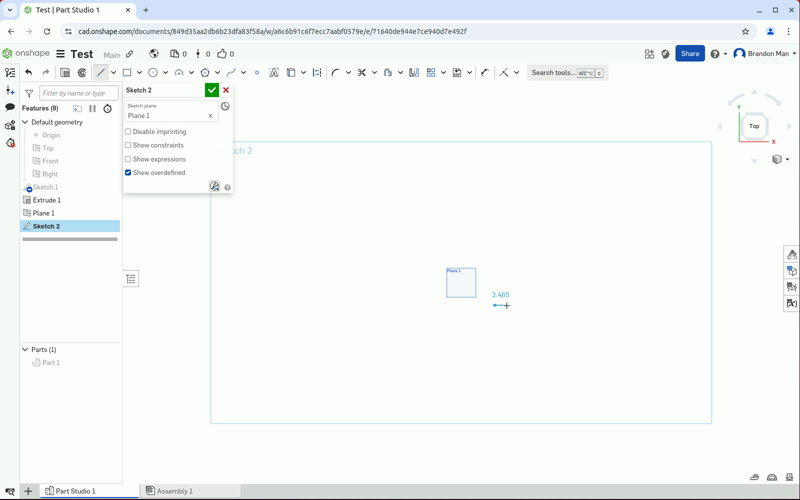
key_down(shift)
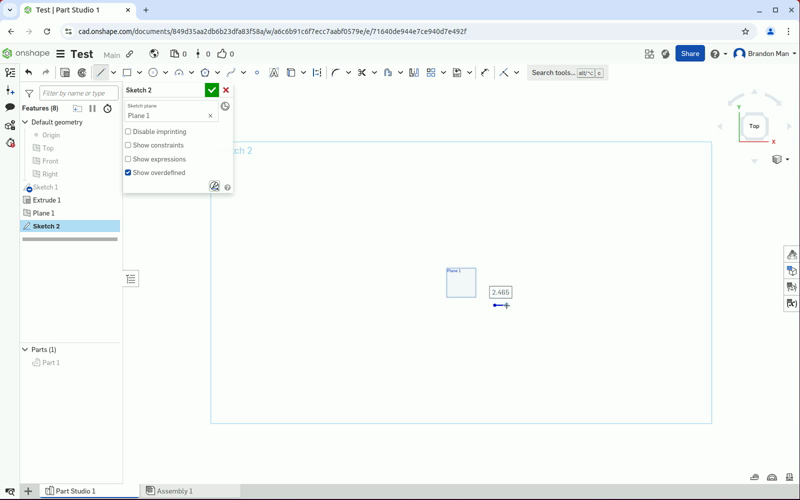
mouse_move(536, 305)
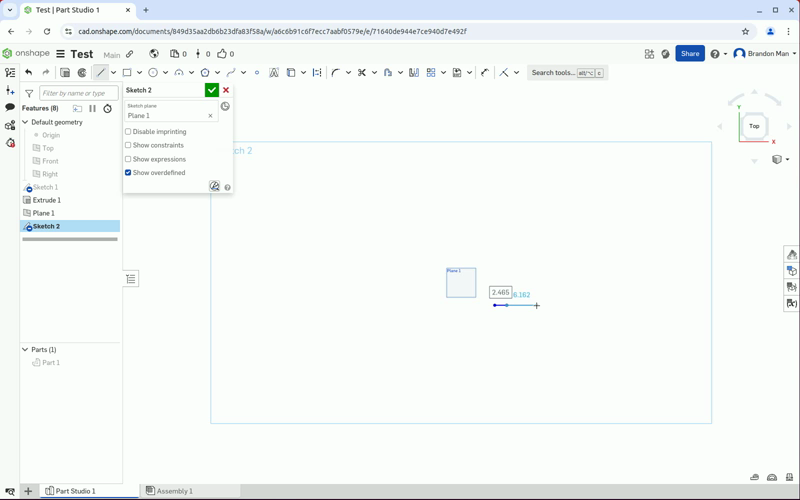
mouse_move(506, 258)
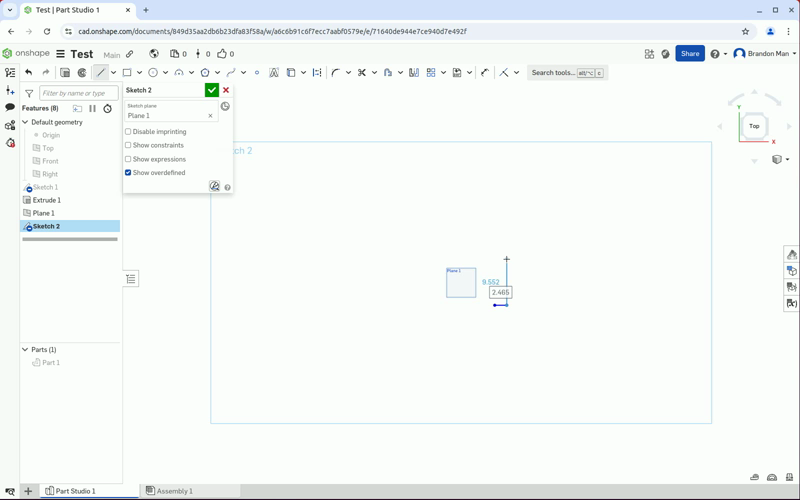
click(506, 258)
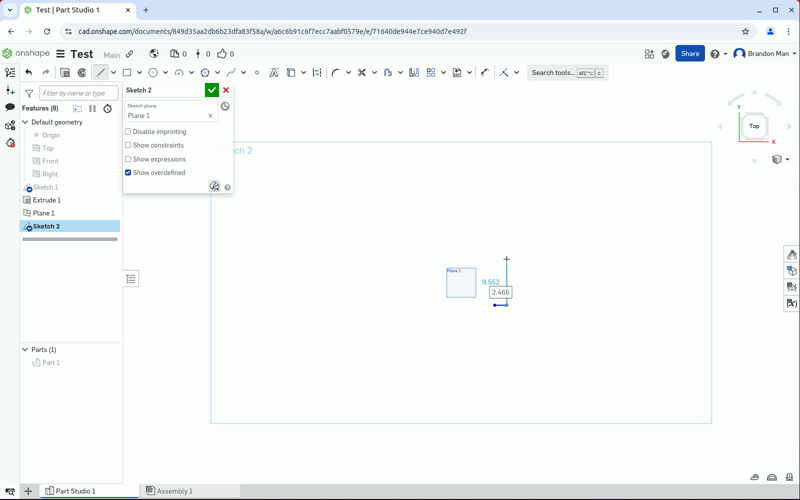
key_up(shift)
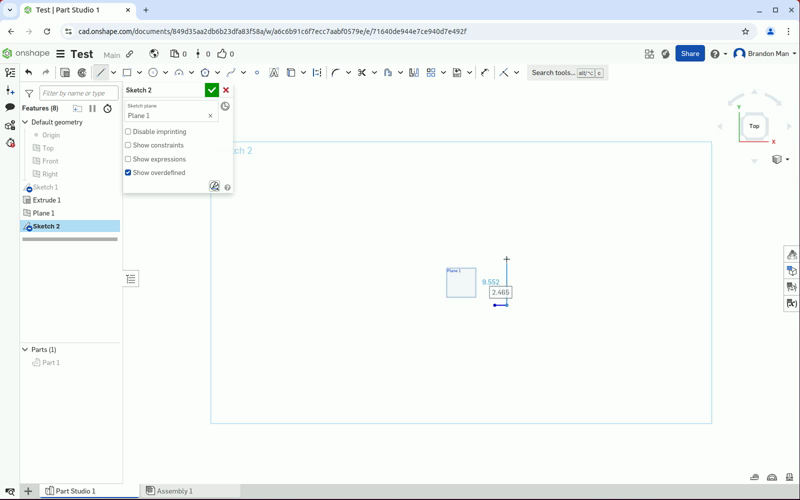
key_down(shift)
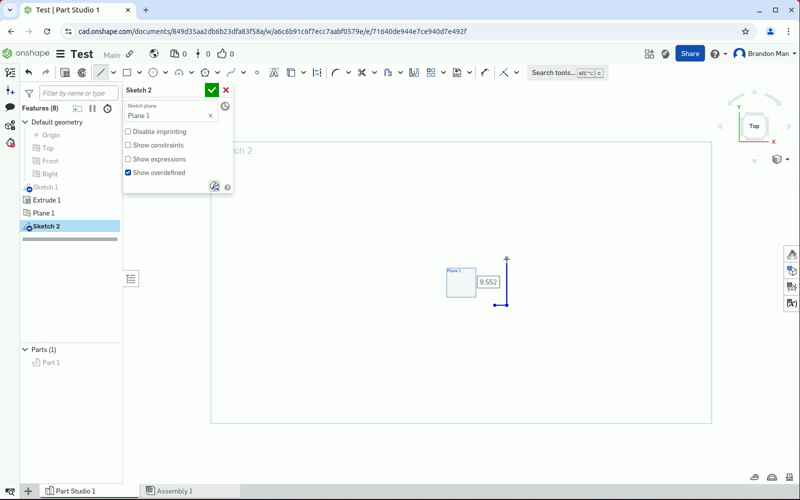
mouse_move(536, 258)
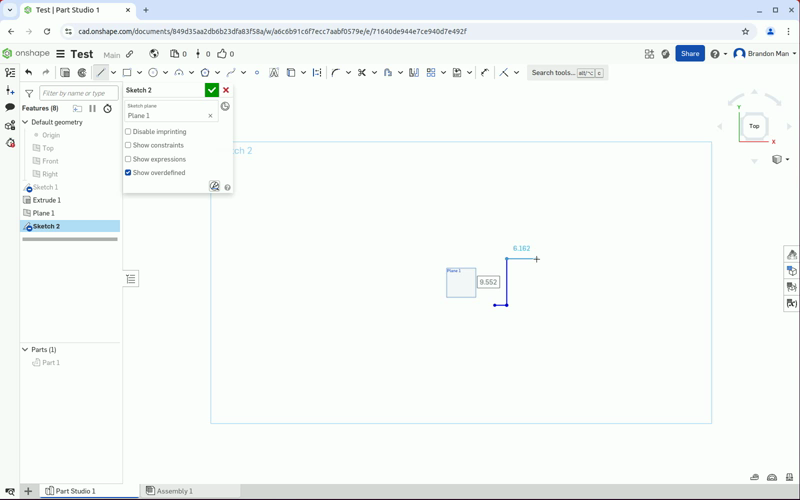
mouse_move(494, 258)
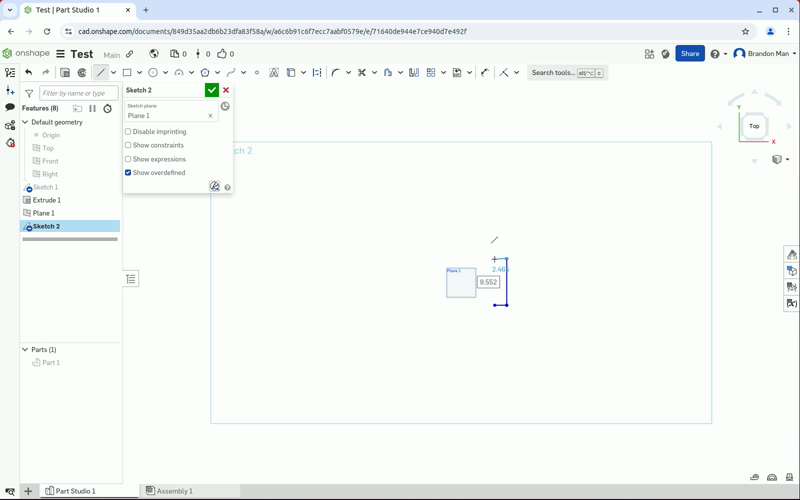
click(494, 258)
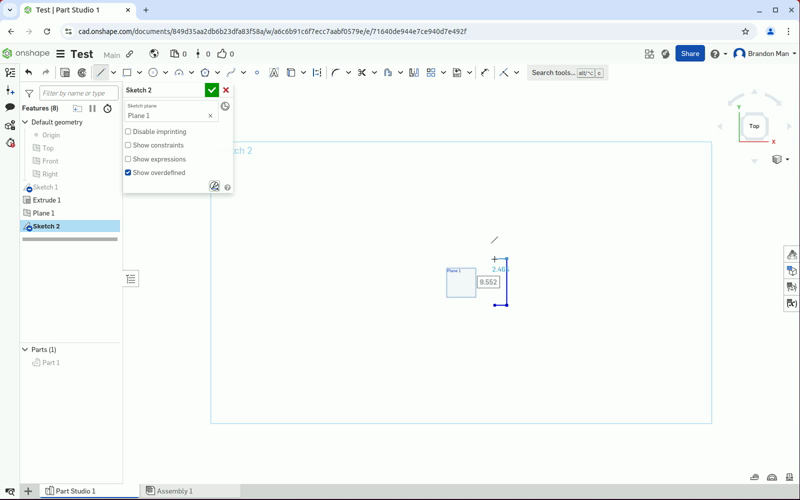
key_up(shift)
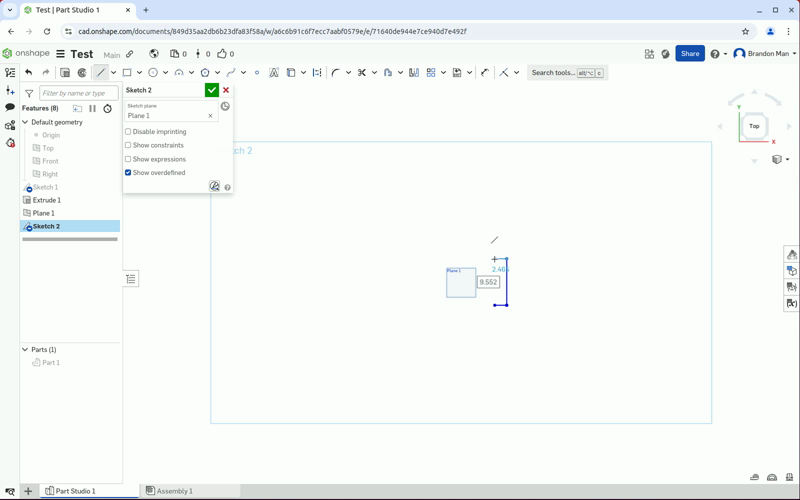
mouse_move(524, 258)
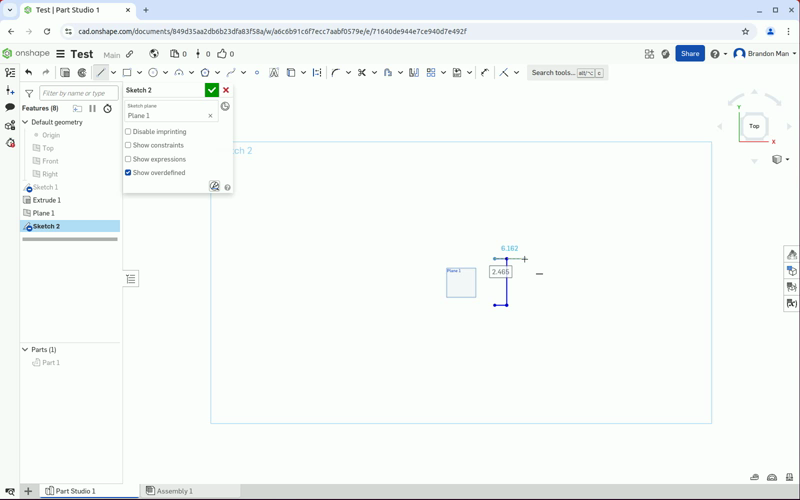
key_down(shift)
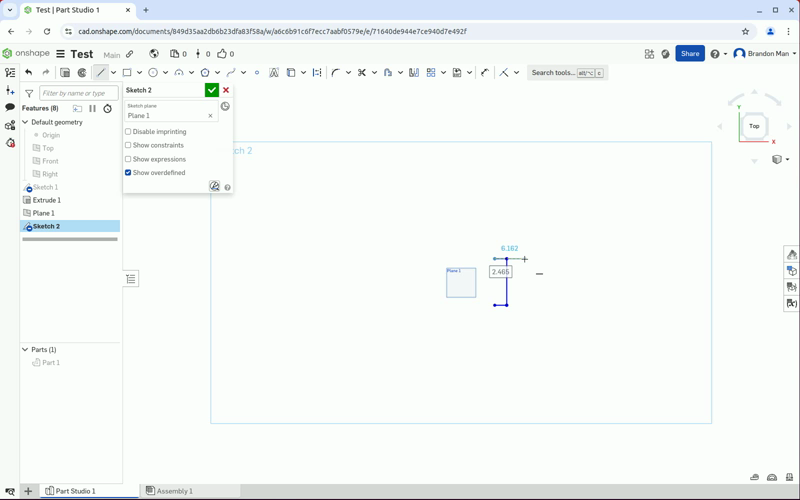
mouse_move(494, 305)
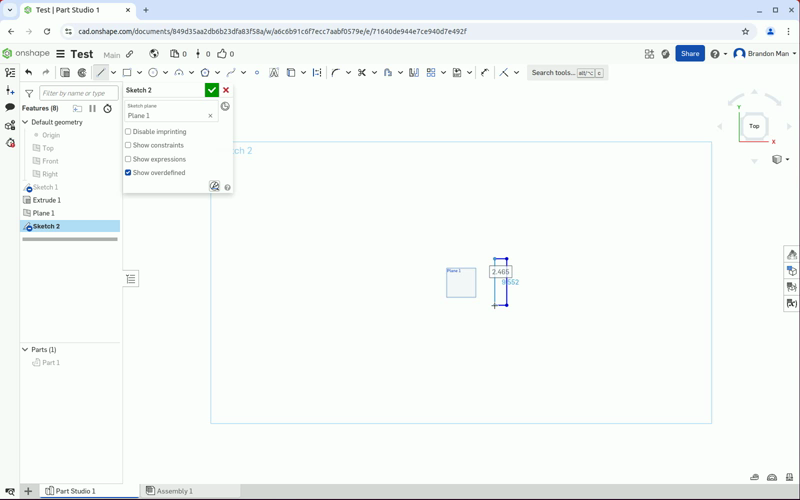
key_up(shift)
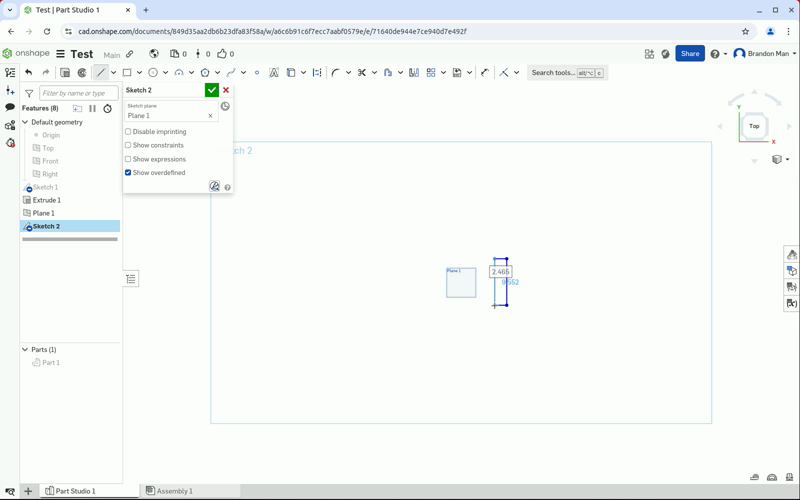
click(494, 305)
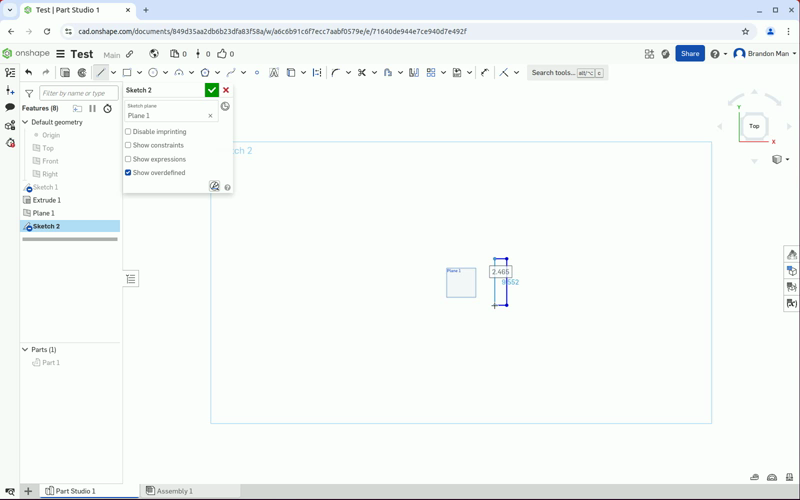
key(esc)
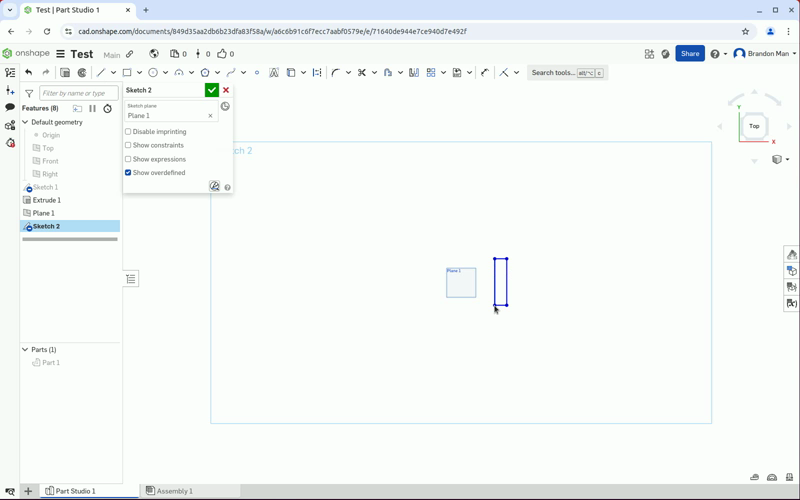
mouse_move(502, 298)
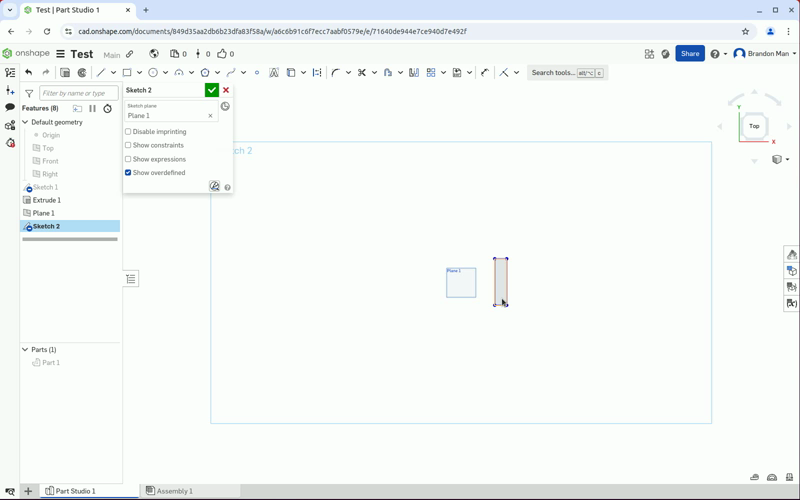
scroll(6)
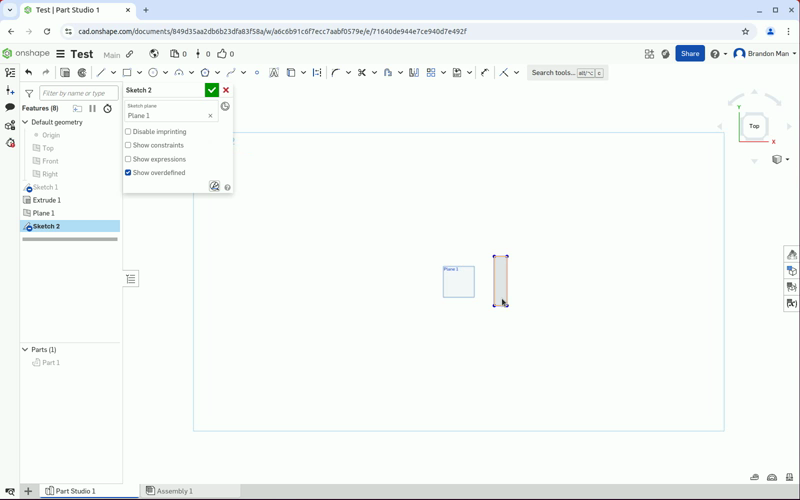
scroll(6)
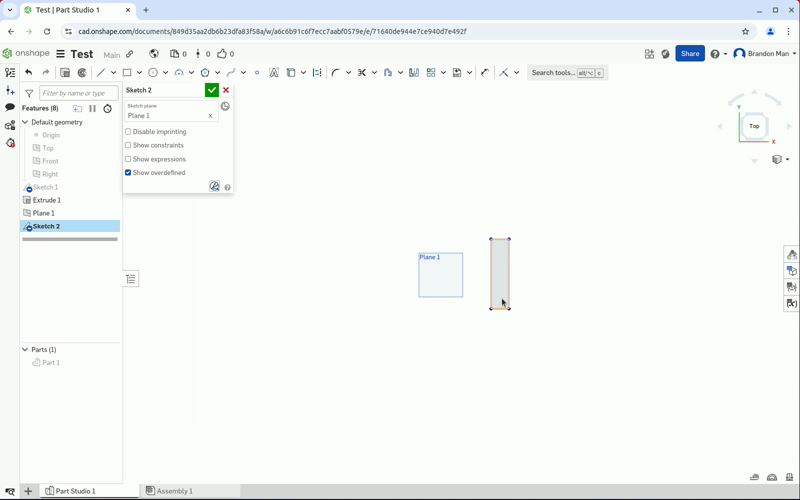
scroll(6)
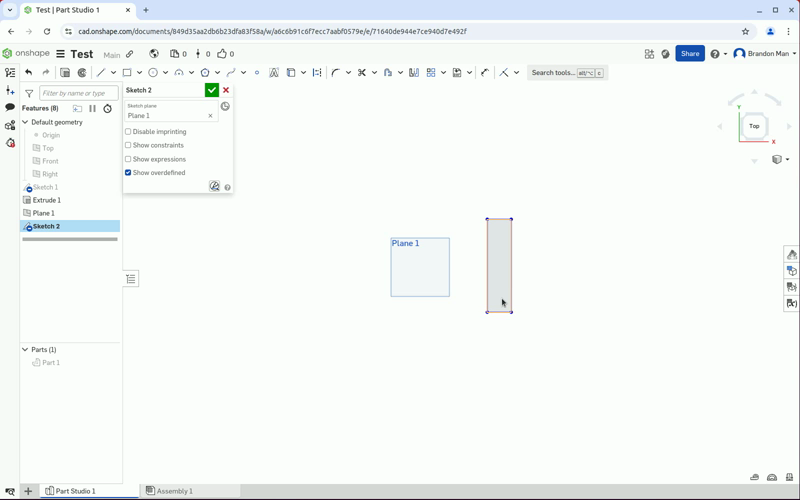
scroll(6)
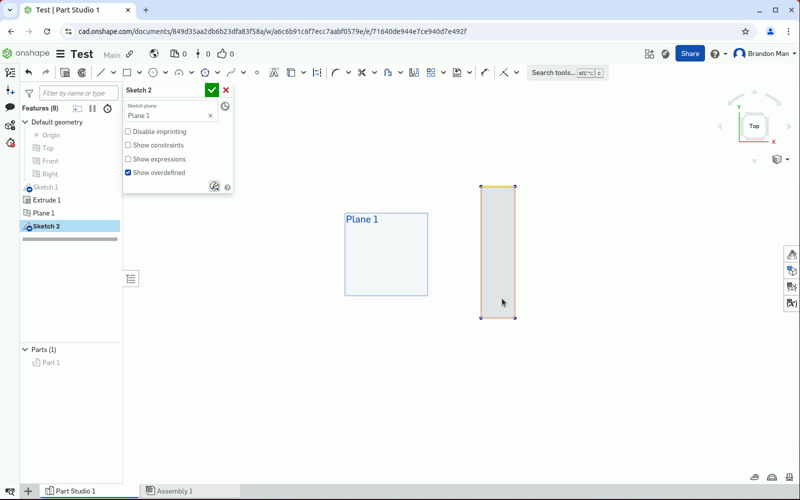
scroll(6)
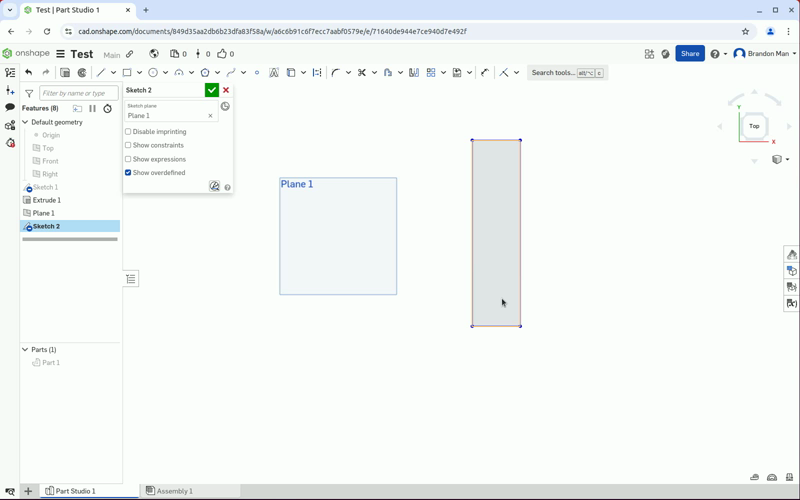
scroll(6)
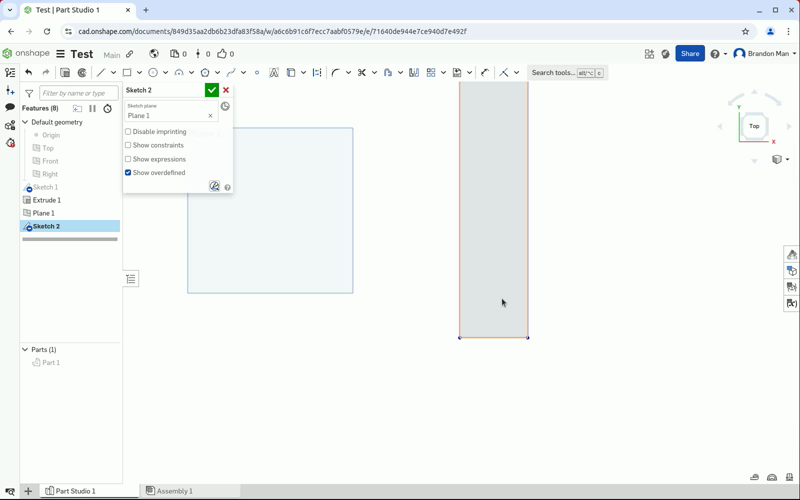
scroll(6)
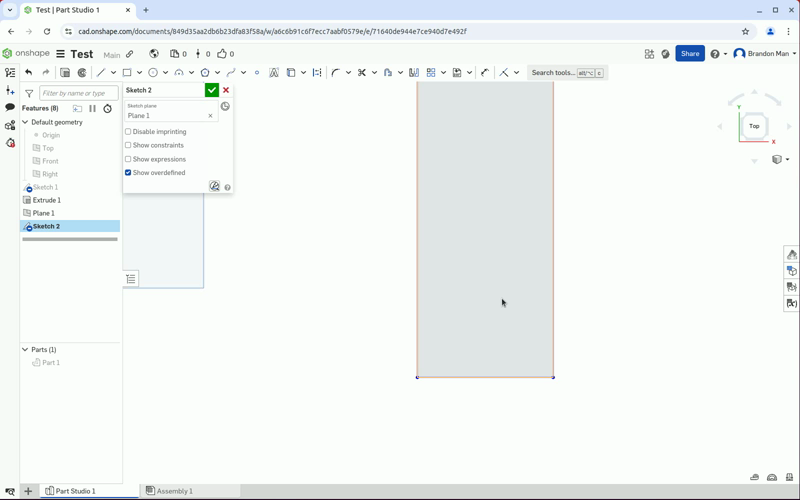
click(502, 298)
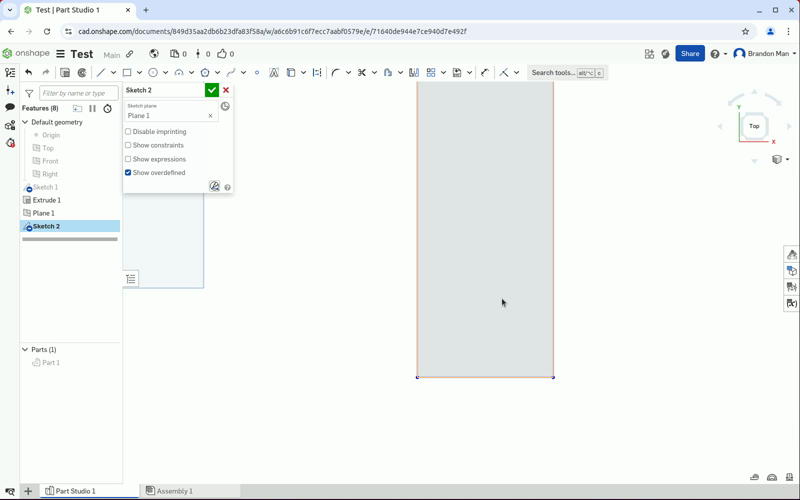
scroll(-6)
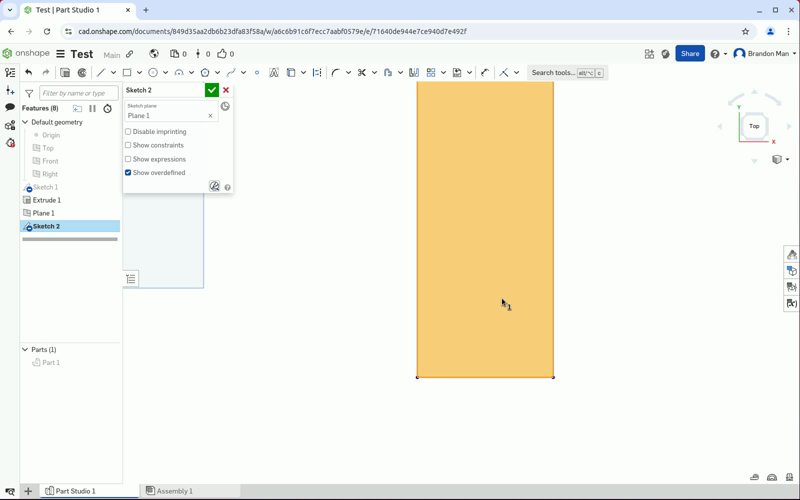
scroll(-6)
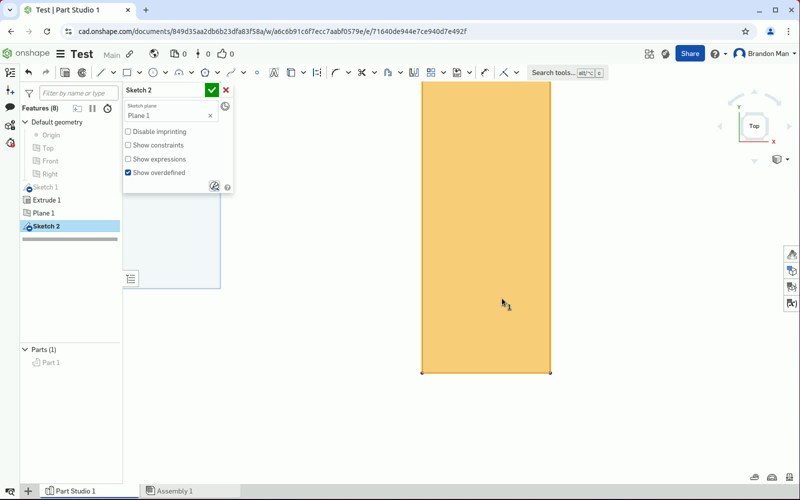
scroll(-6)
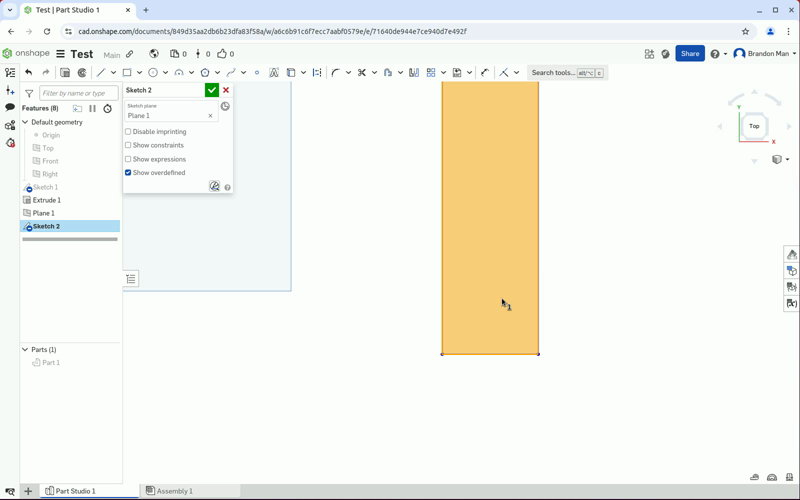
scroll(-6)
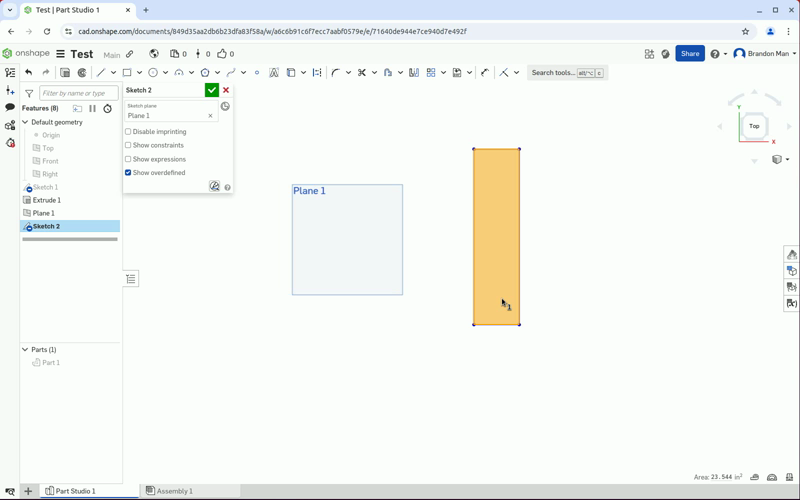
scroll(-6)
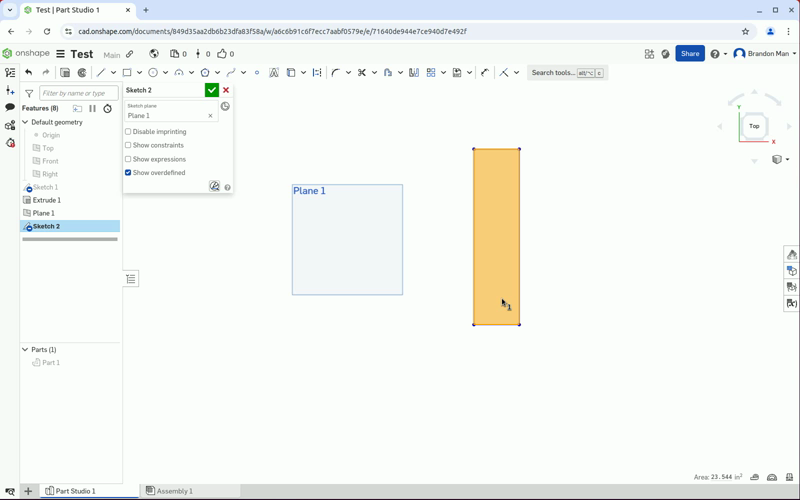
scroll(-6)
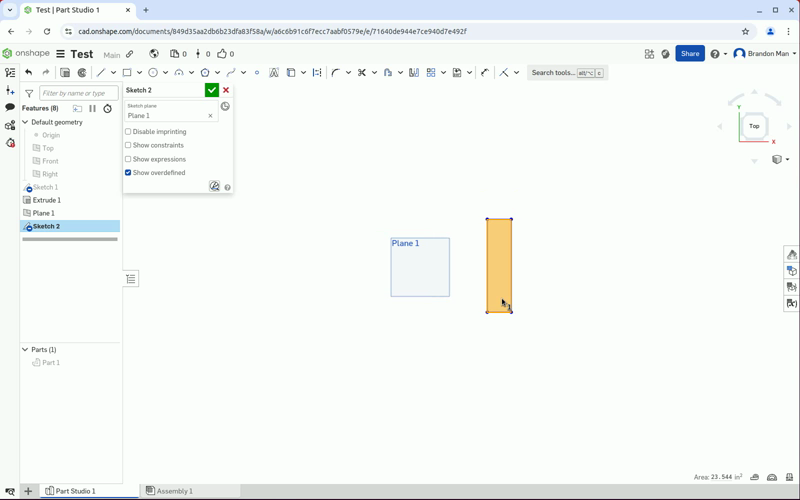
scroll(-6)
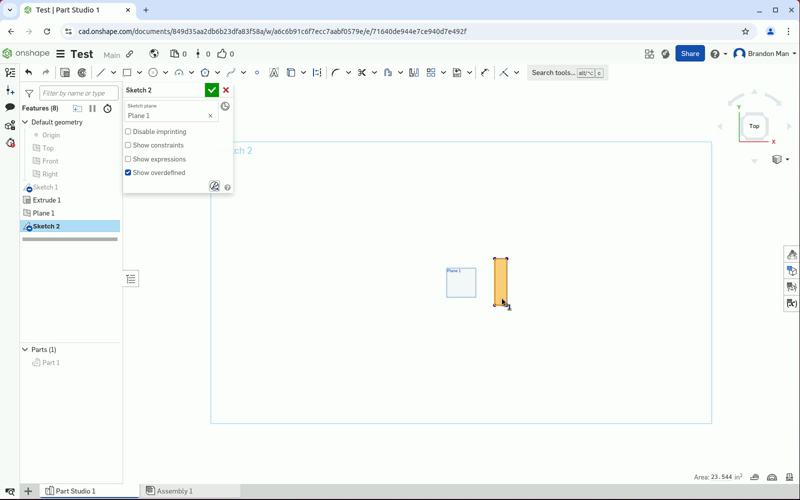
mouse_move(73, 352)
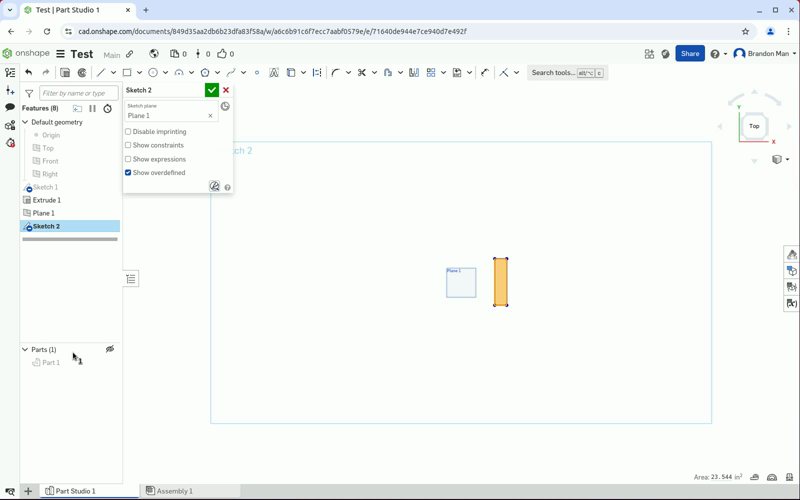
key(shift+y)
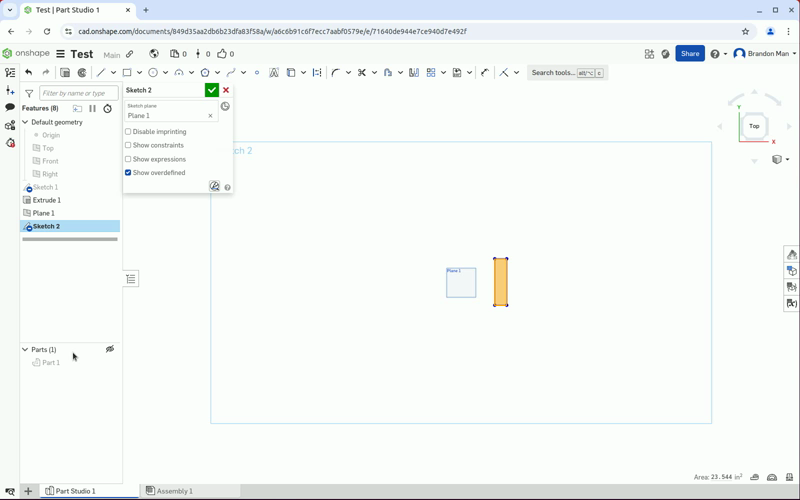
key(shift+e)
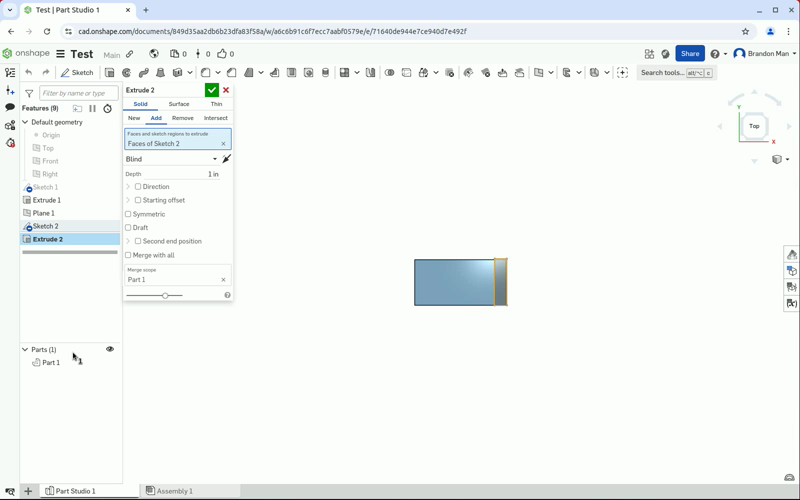
mouse_move(143, 106)
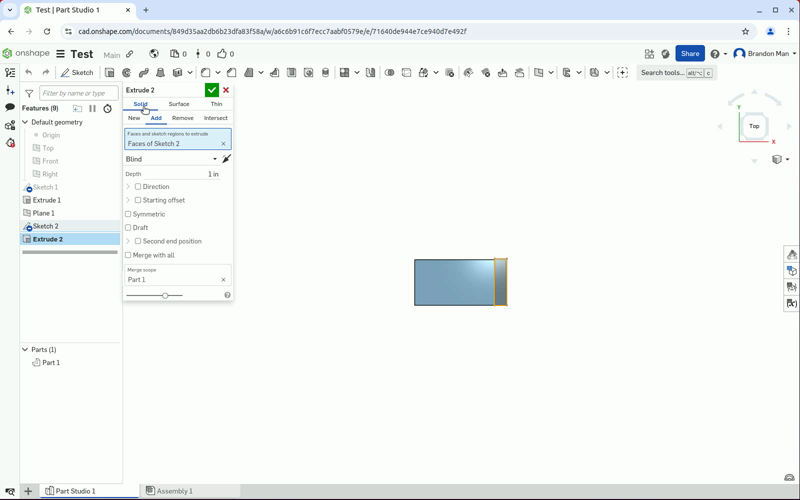
click(143, 106)
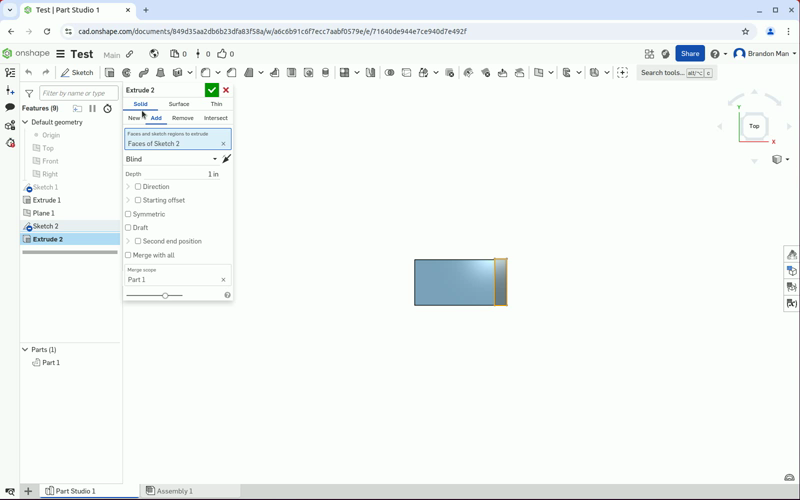
mouse_move(137, 120)
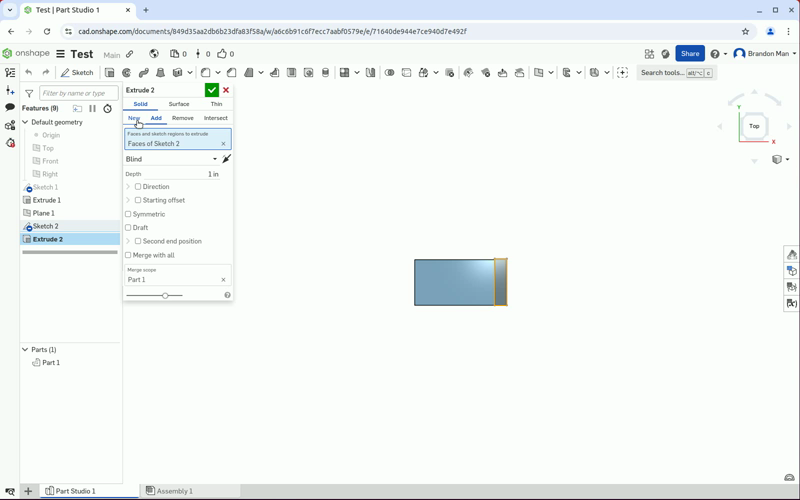
click(137, 120)
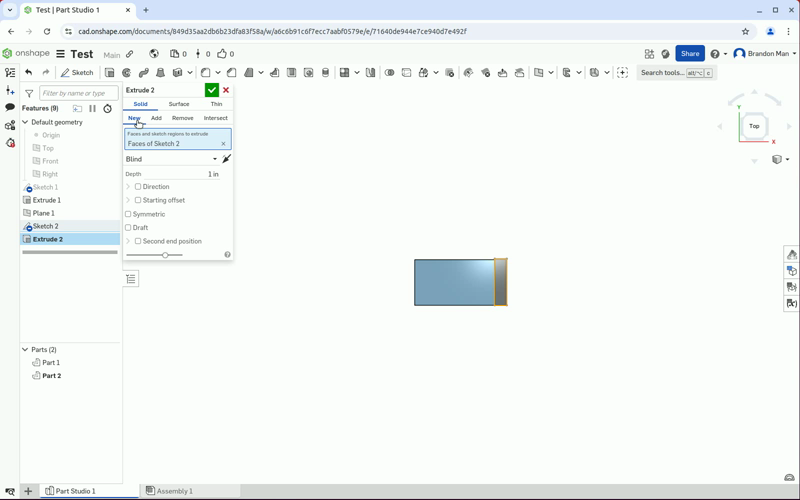
key(tab, 4)
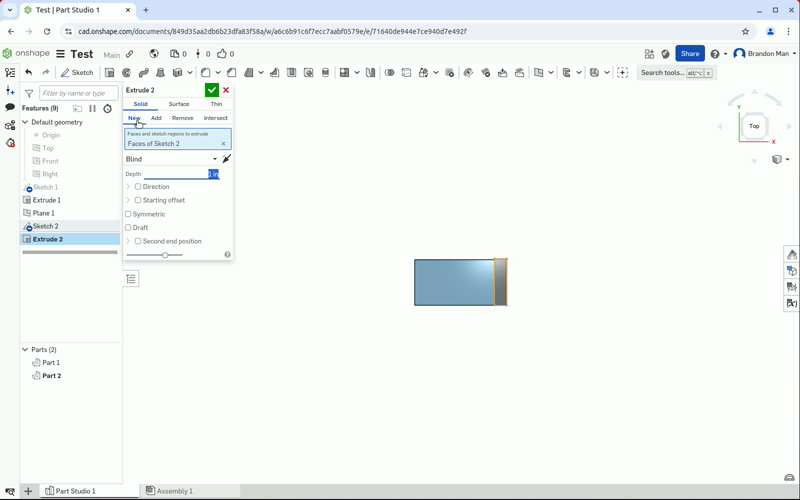
text(18.535)
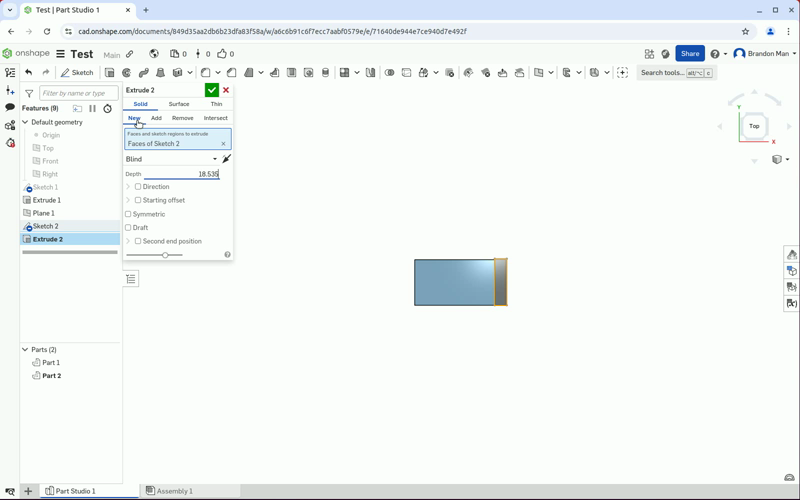
key(enter)
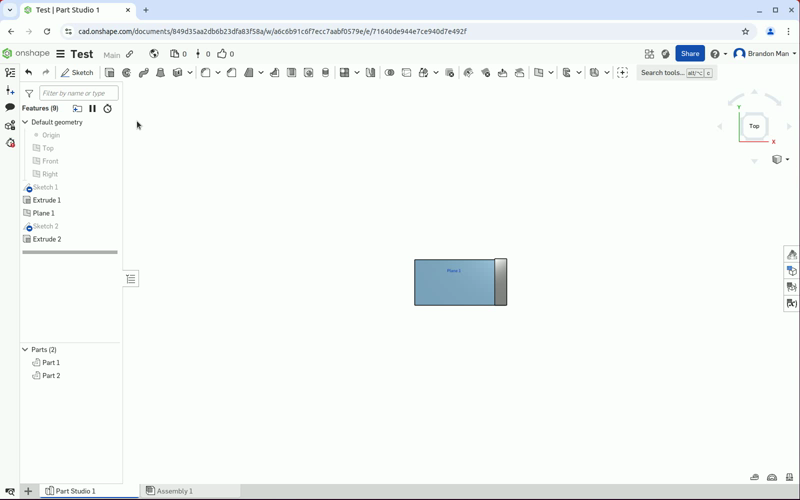
key(shift+h)
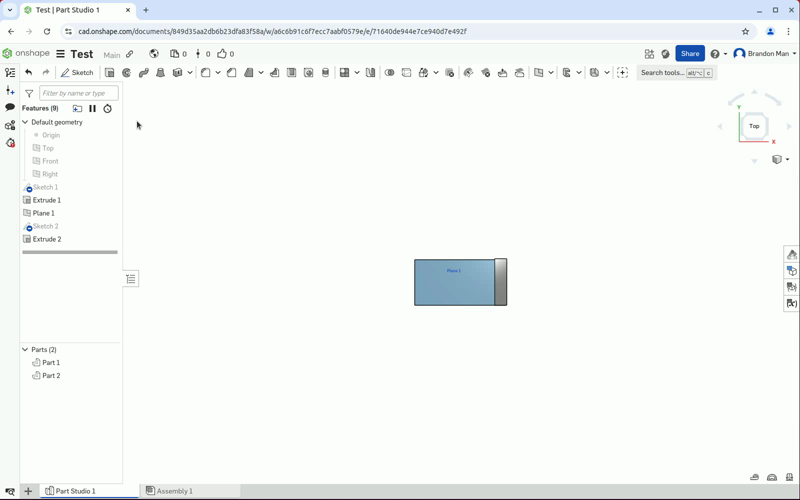
key(shift+h)
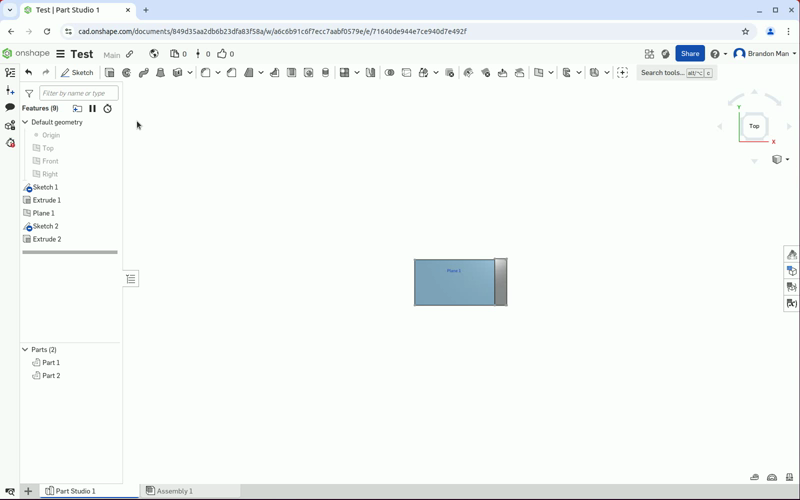
key(shift+7)
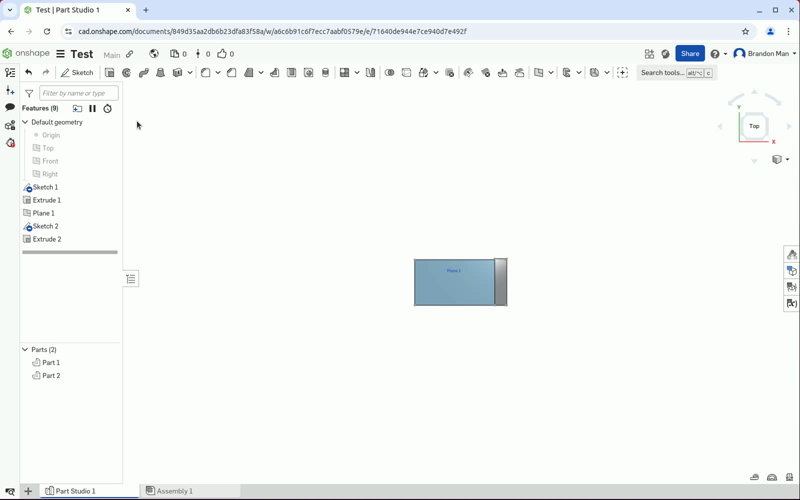
key(up, 3)
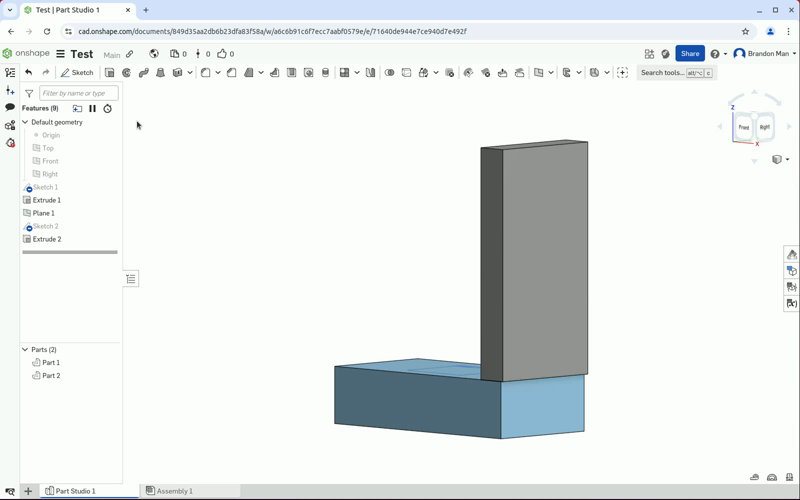
key(left, 3)
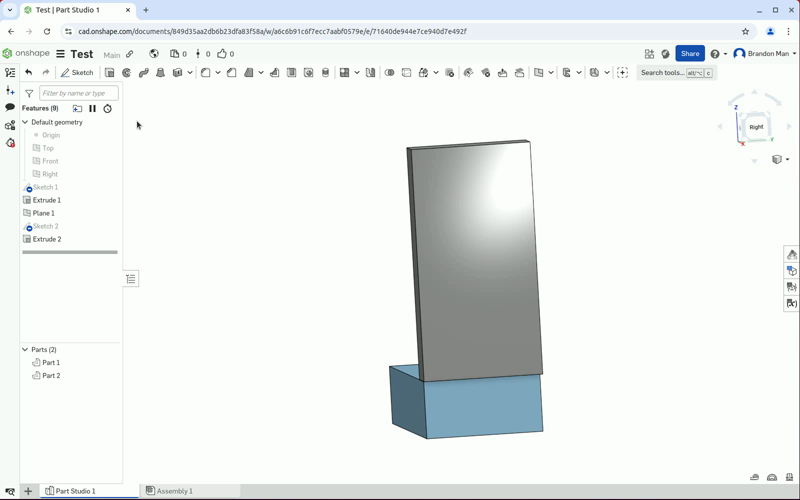
key(right, 3)
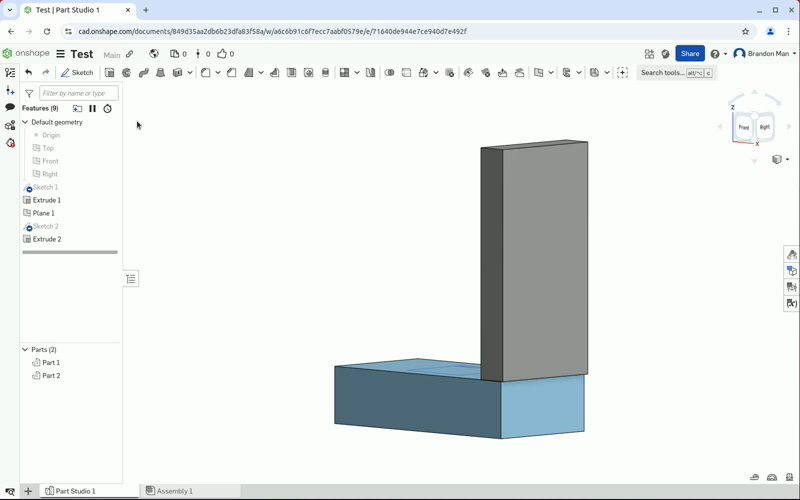
key(down, 3)
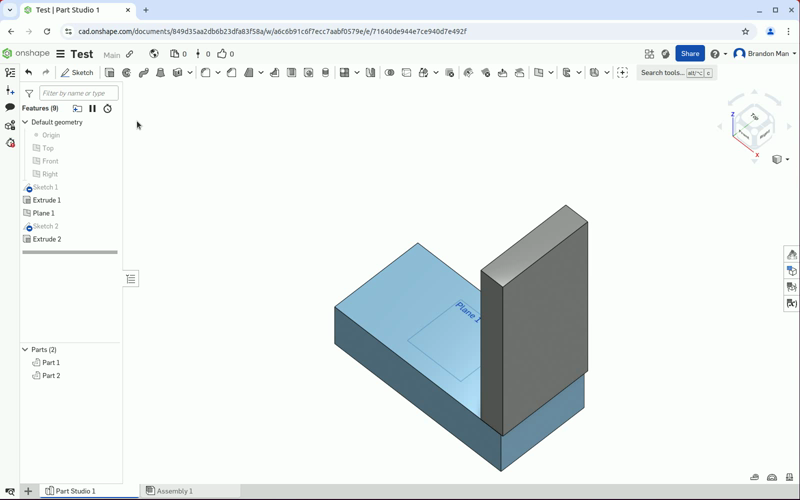
mouse_move(73, 189)
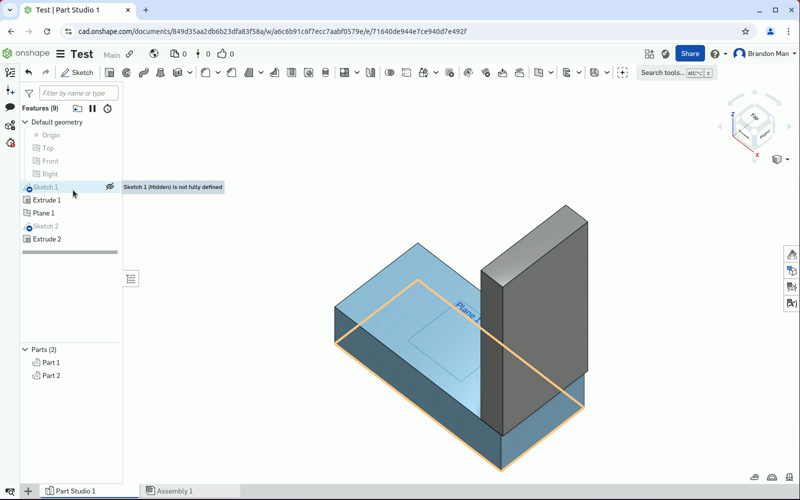
click(73, 189)